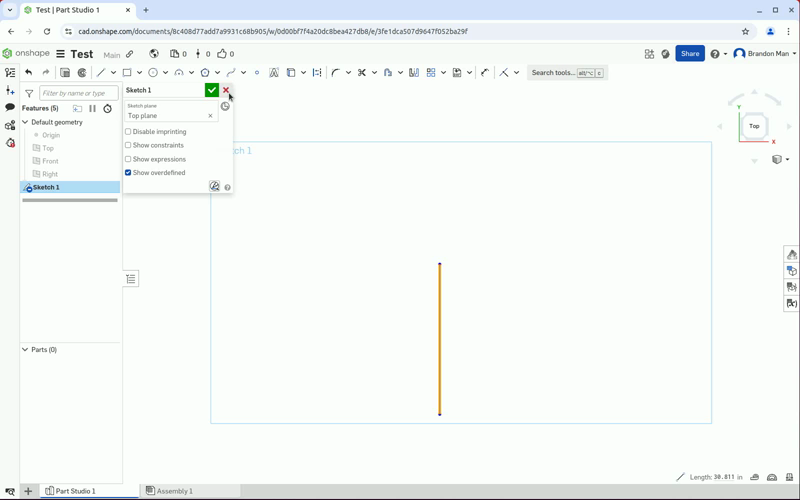
key(shift+h)
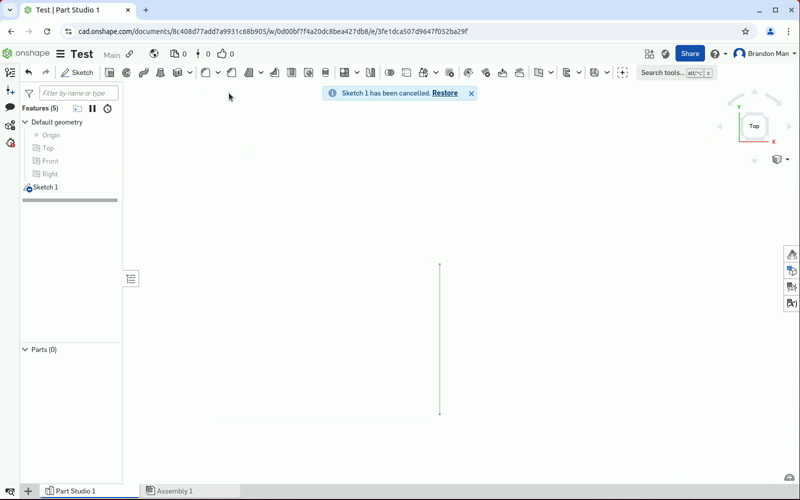
key(shift+s)
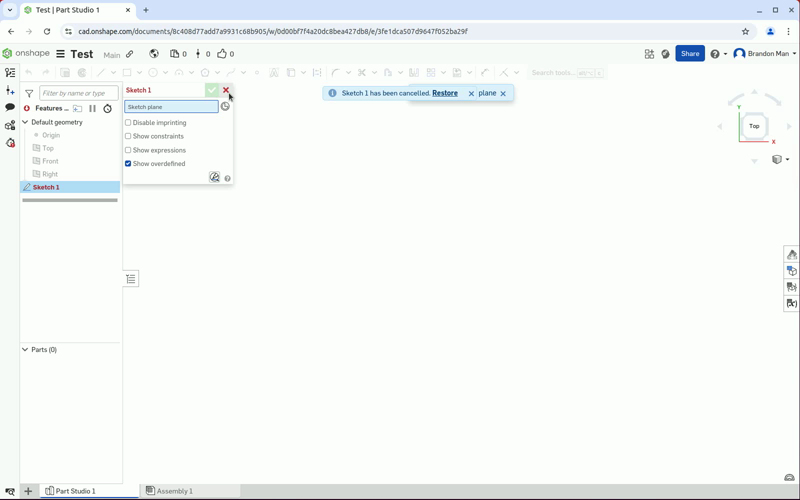
mouse_move(73, 150)
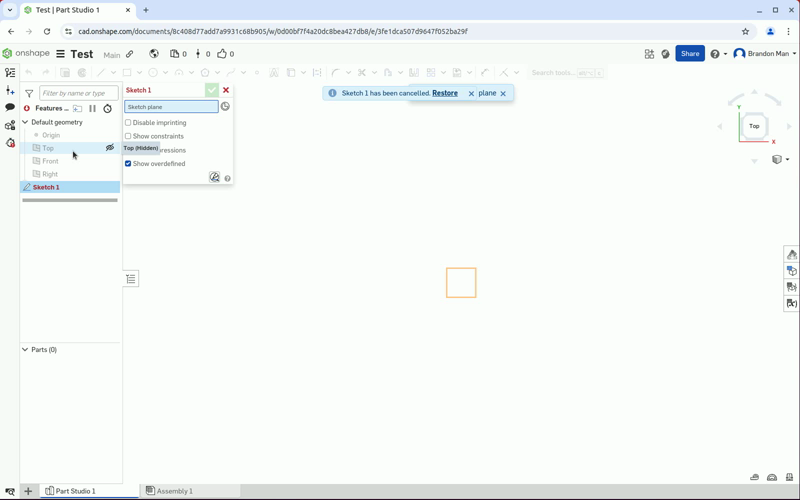
click(73, 150)
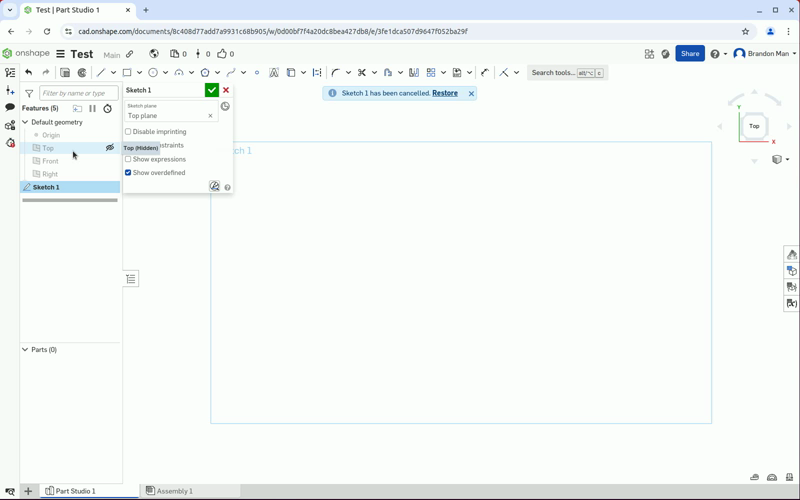
mouse_move(73, 352)
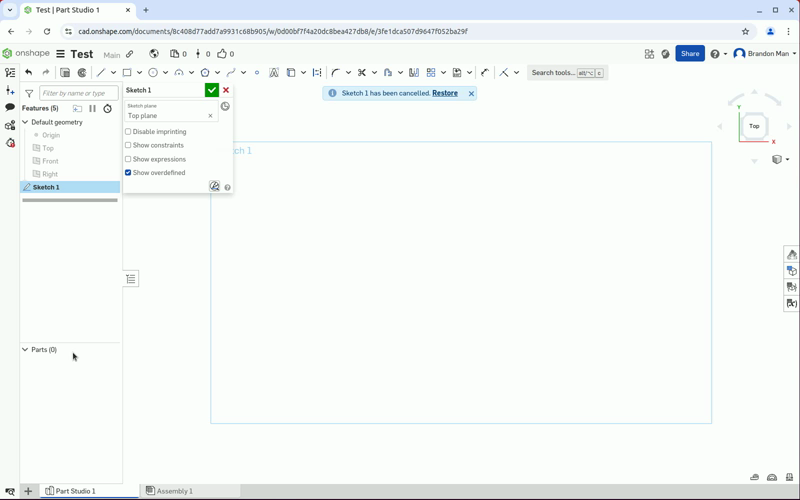
key(y)
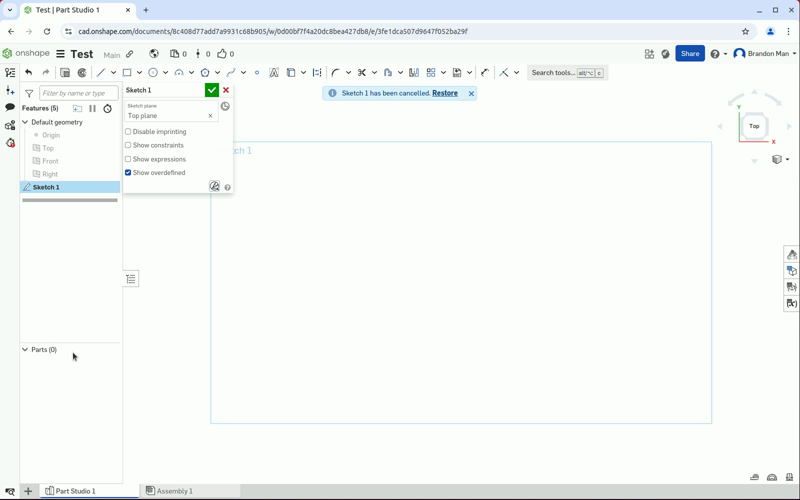
key(l)
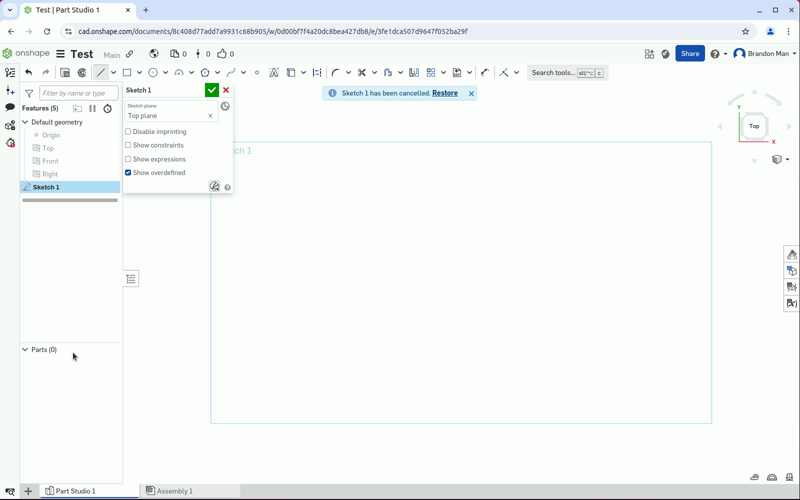
key_down(shift)
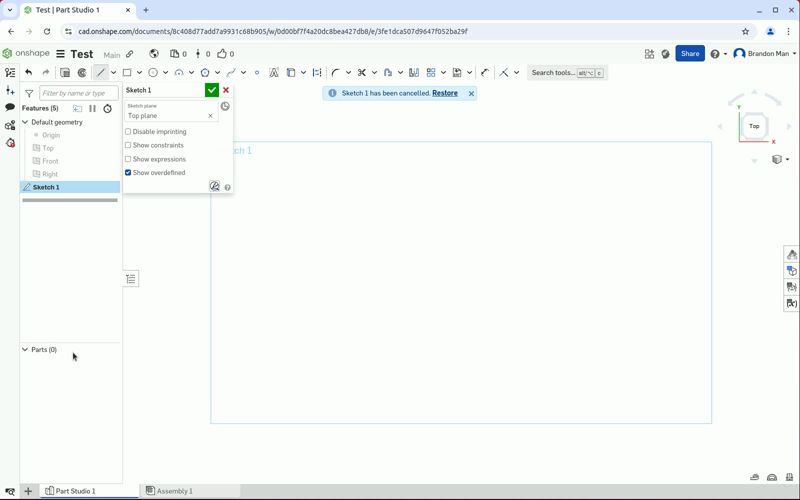
mouse_move(434, 292)
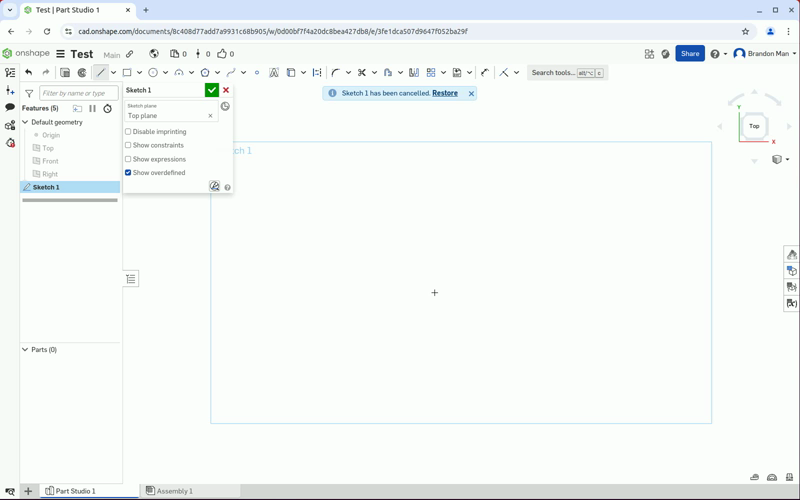
click(434, 292)
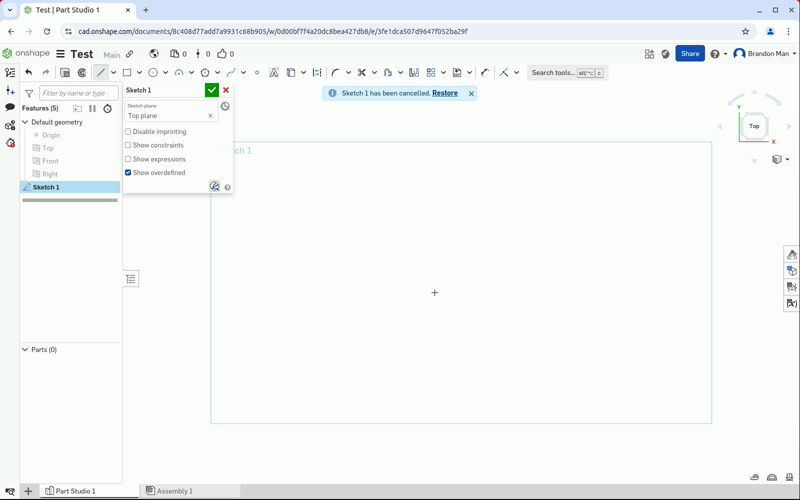
key_up(shift)
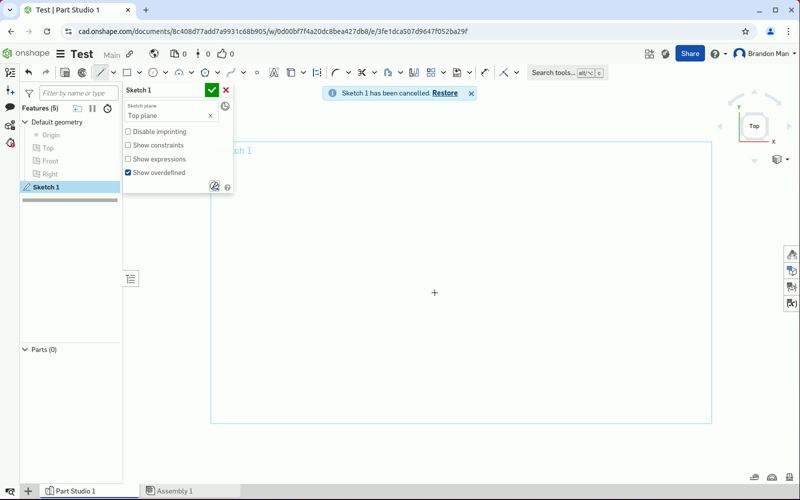
key_down(shift)
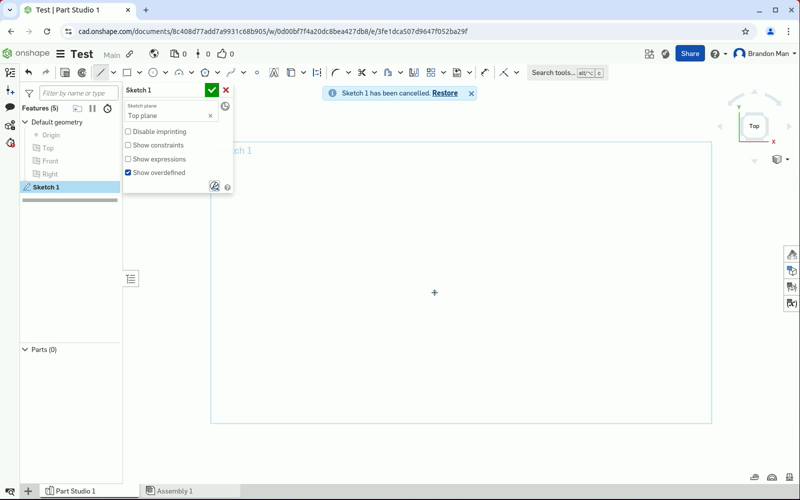
mouse_move(464, 292)
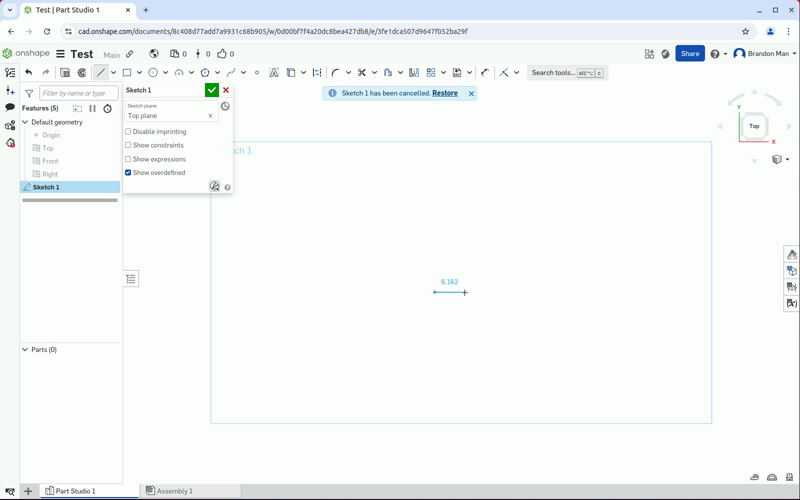
mouse_move(489, 292)
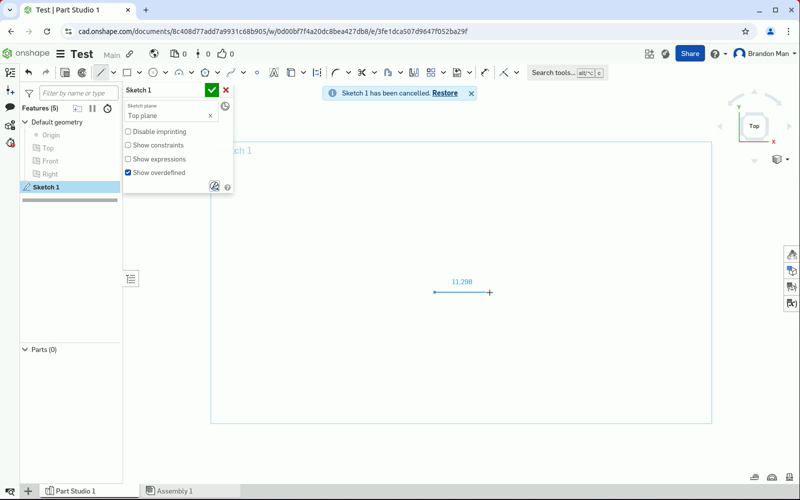
click(489, 292)
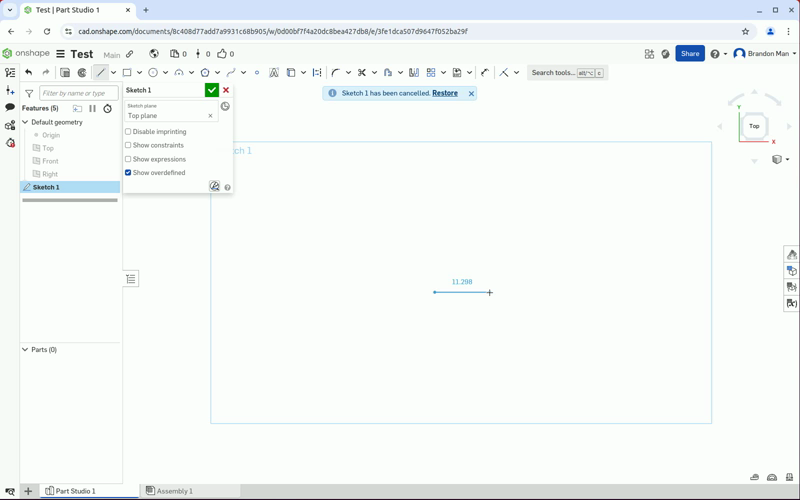
key_up(shift)
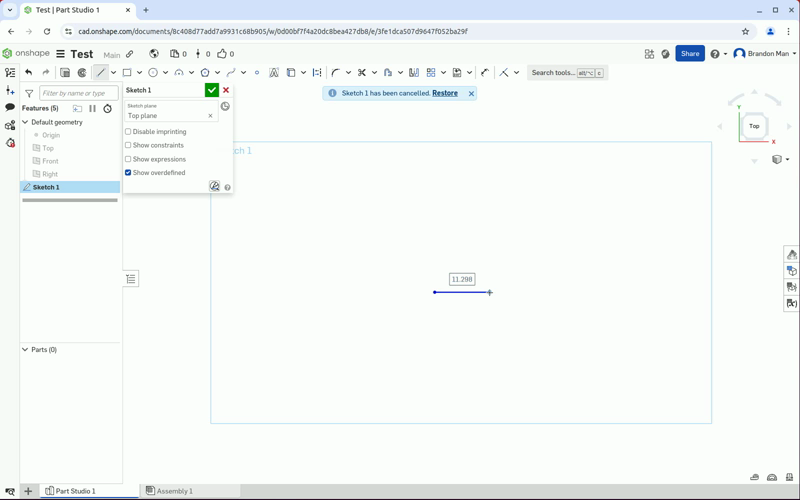
key_down(shift)
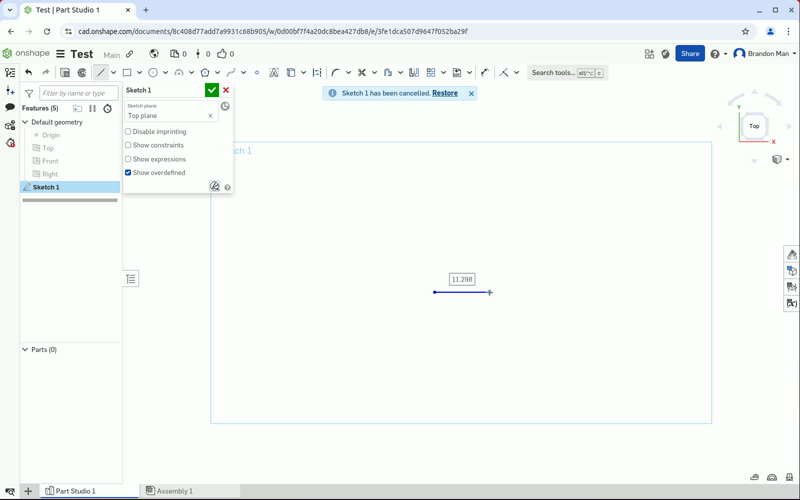
mouse_move(519, 292)
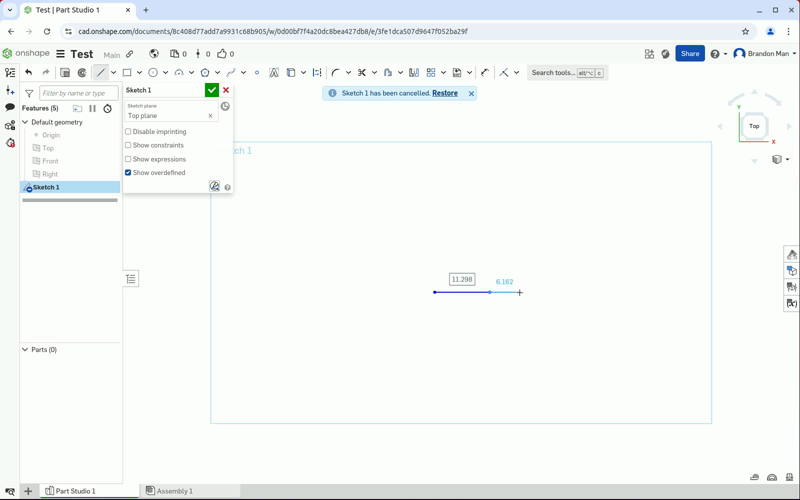
mouse_move(489, 273)
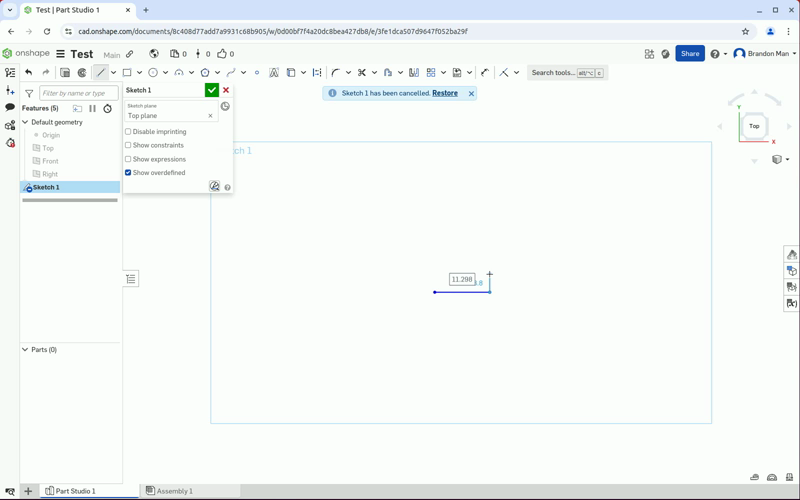
click(489, 273)
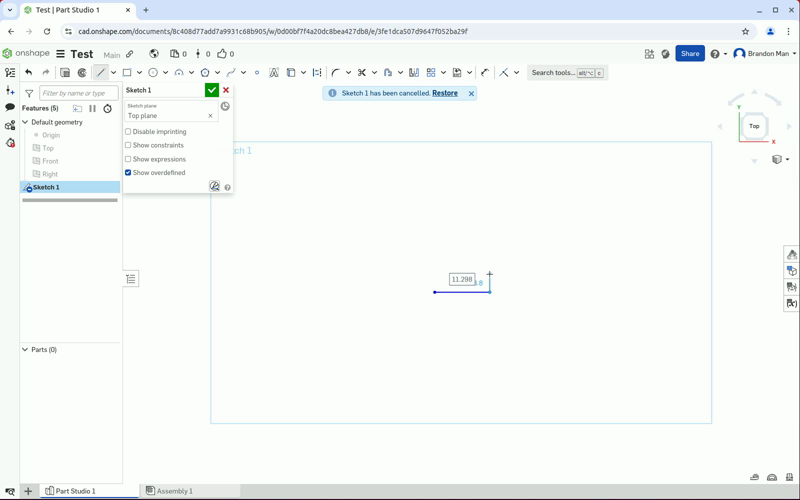
key_up(shift)
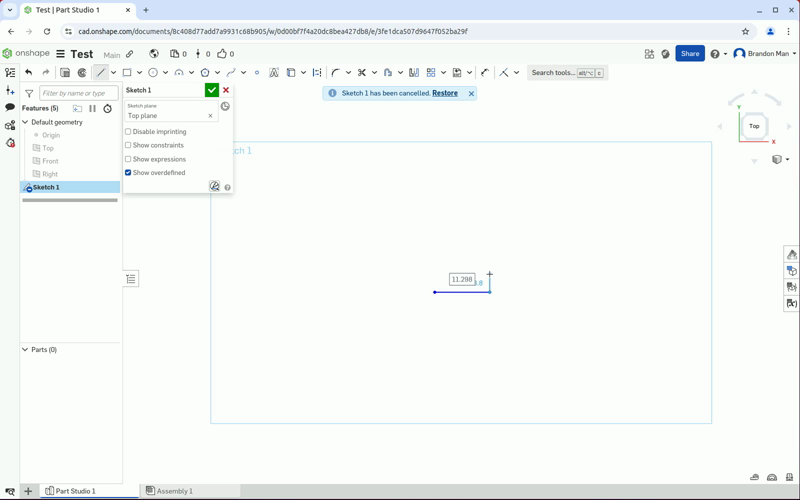
key_down(shift)
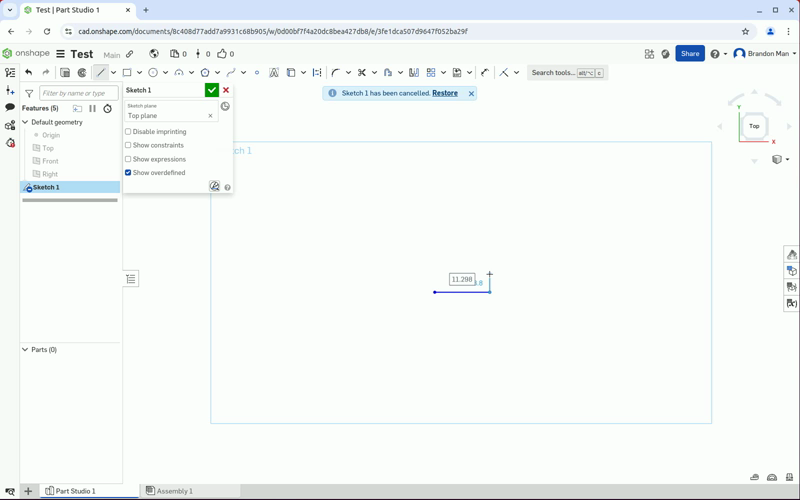
mouse_move(519, 273)
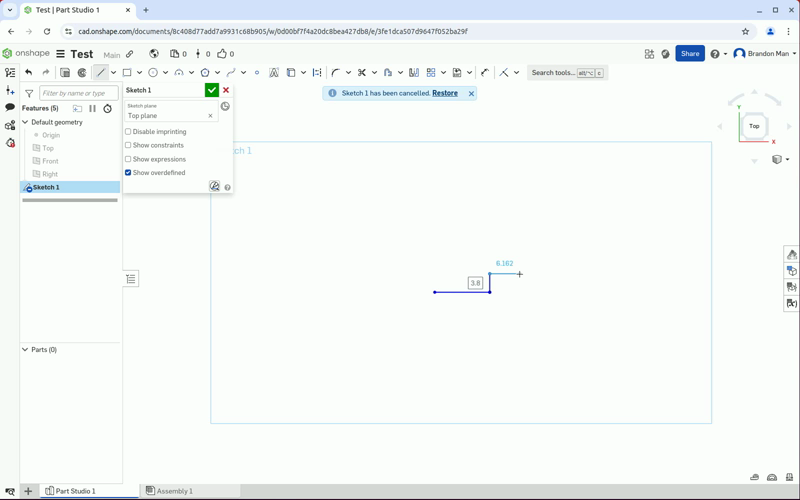
mouse_move(434, 273)
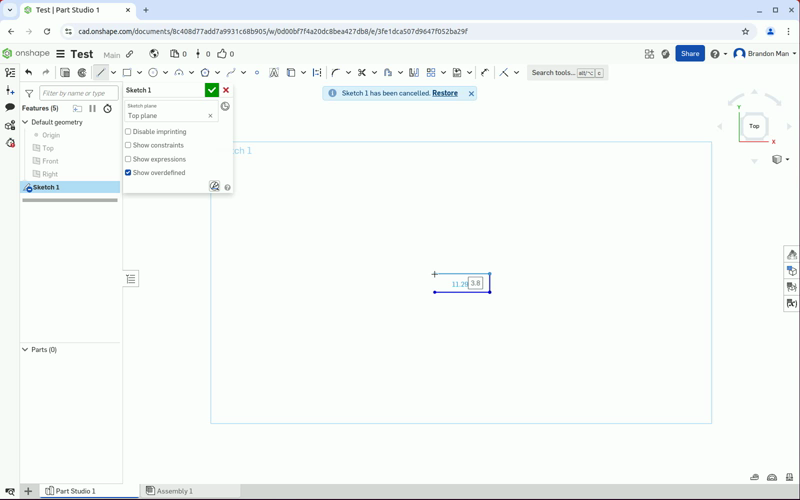
click(434, 273)
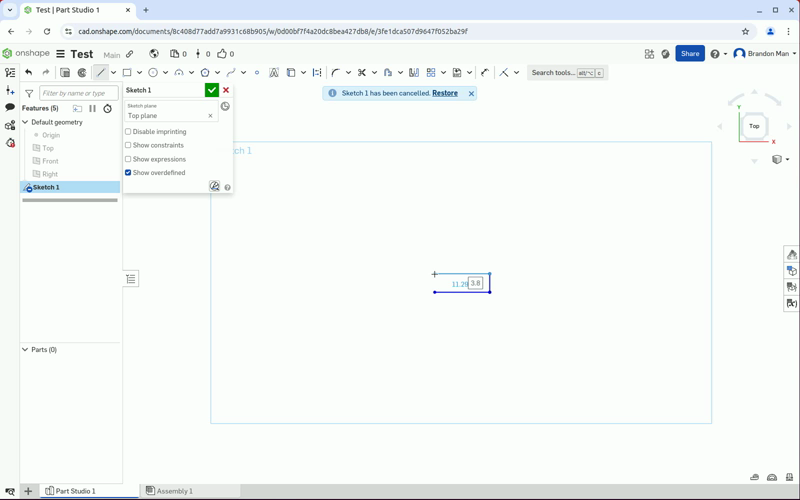
key_up(shift)
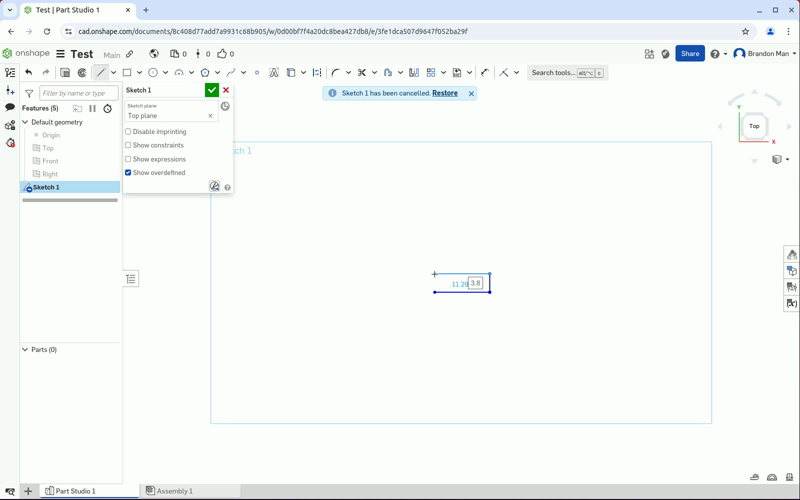
mouse_move(464, 273)
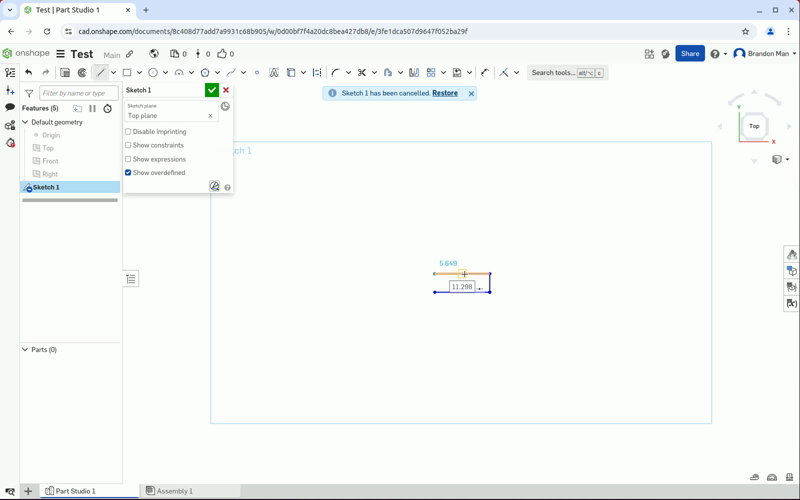
key_down(shift)
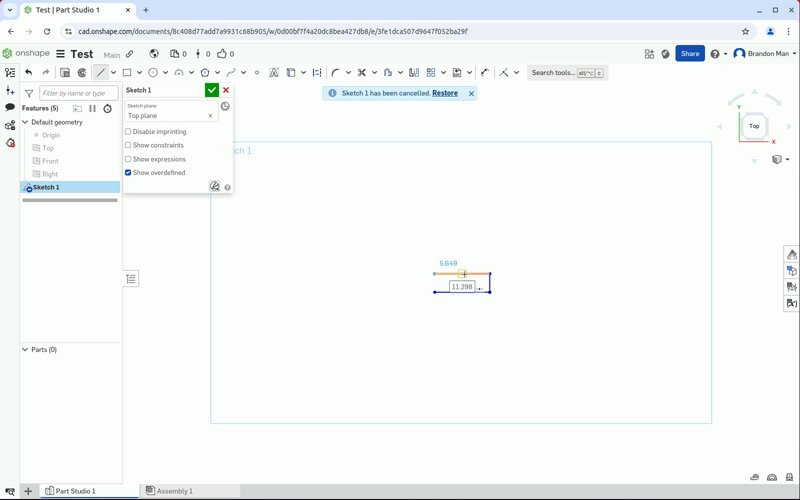
mouse_move(434, 292)
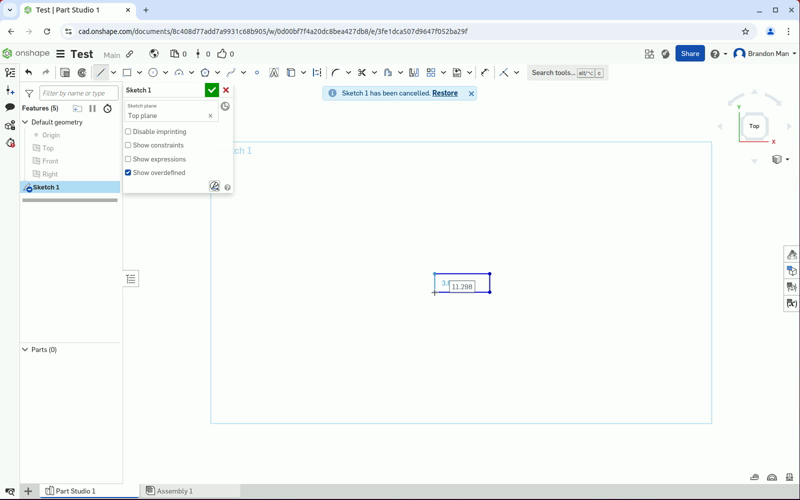
key_up(shift)
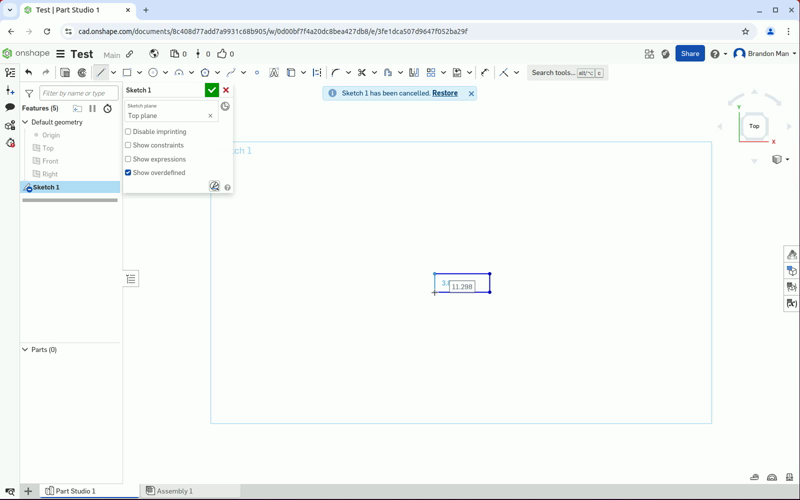
click(434, 292)
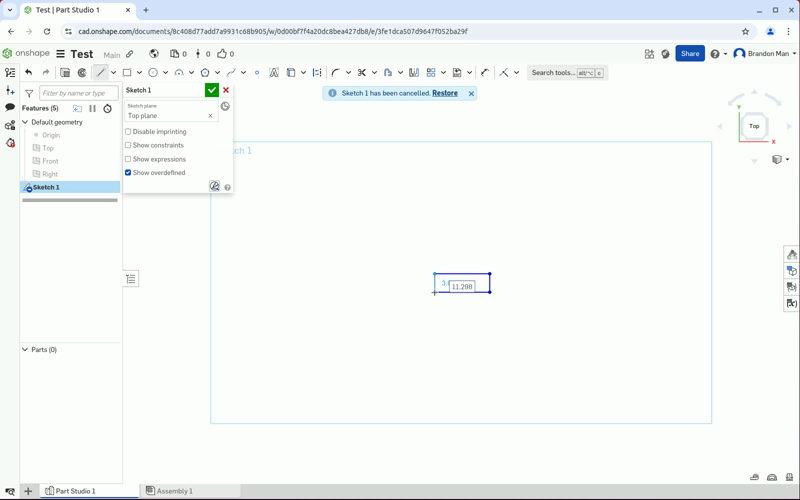
key(esc)
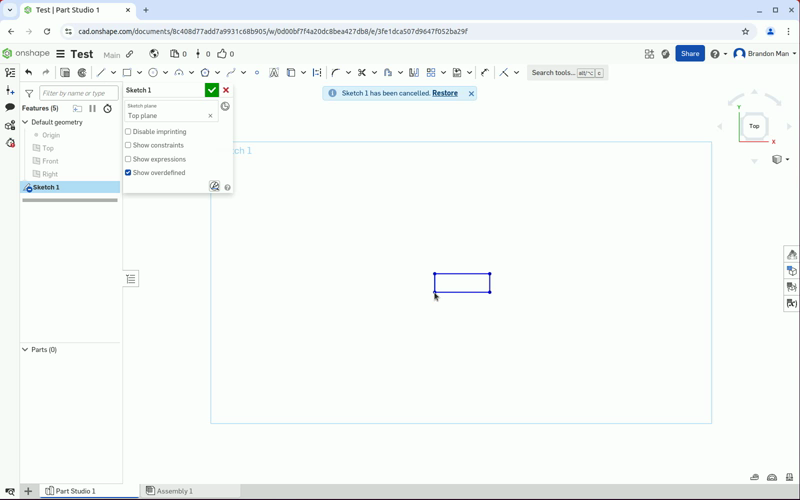
mouse_move(478, 280)
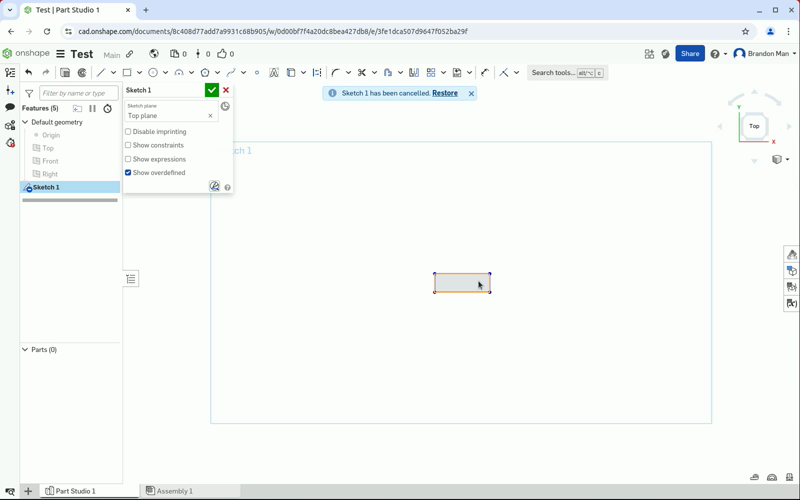
scroll(6)
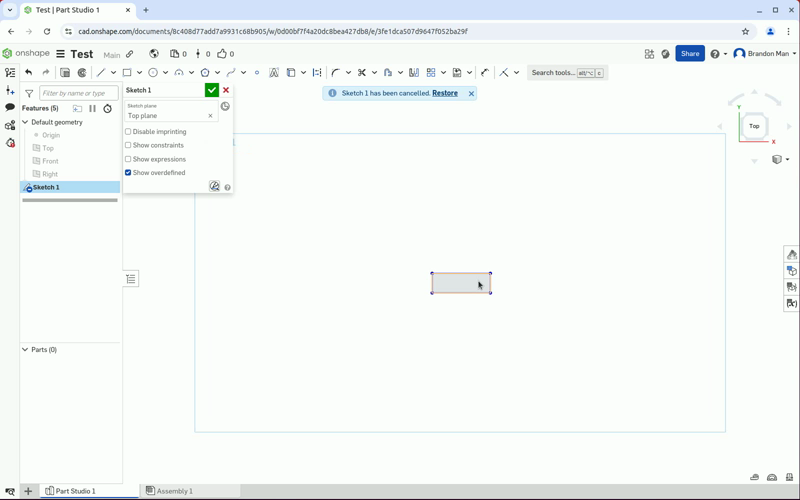
scroll(6)
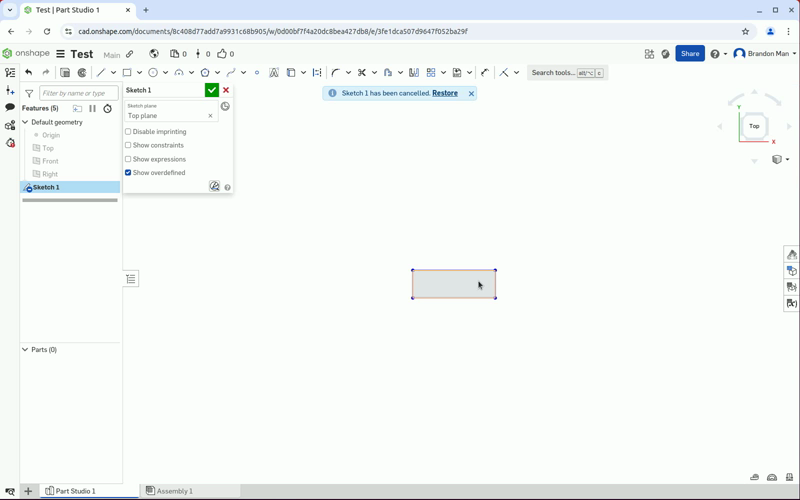
scroll(6)
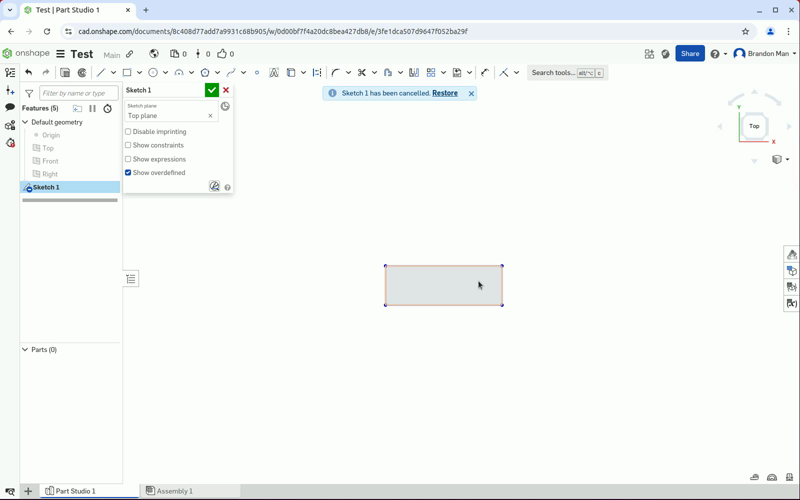
scroll(6)
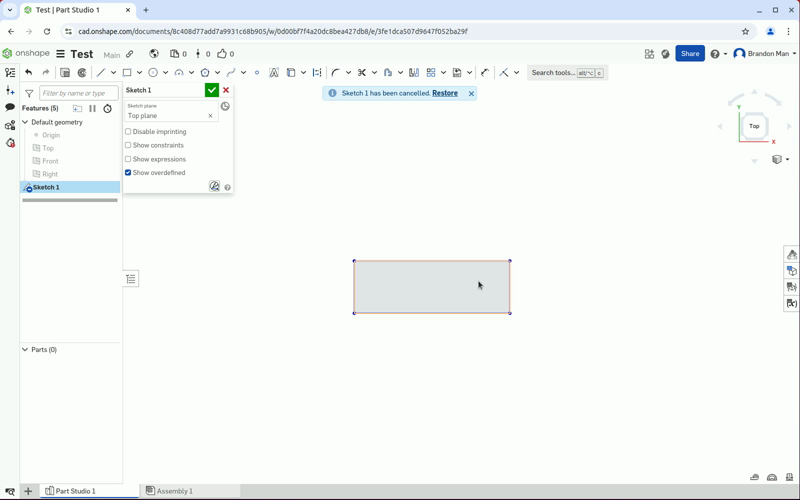
scroll(6)
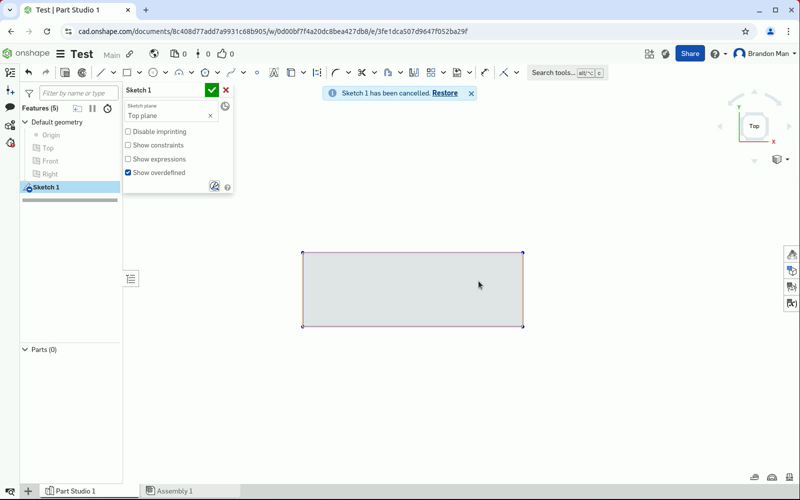
scroll(6)
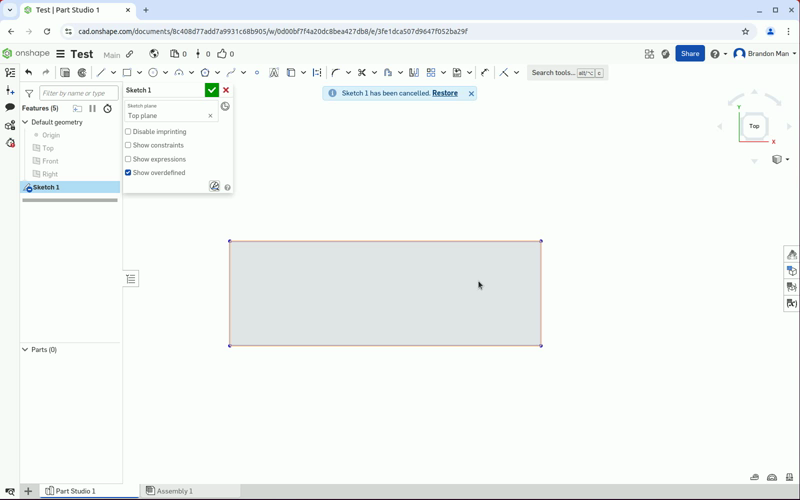
scroll(6)
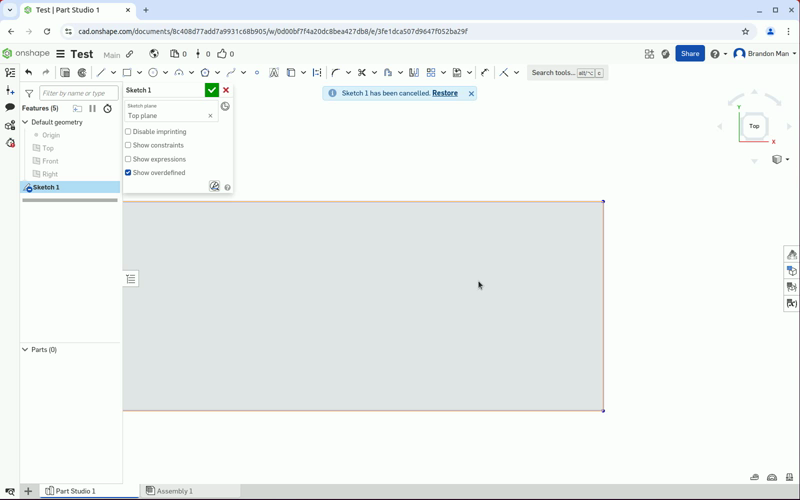
click(478, 280)
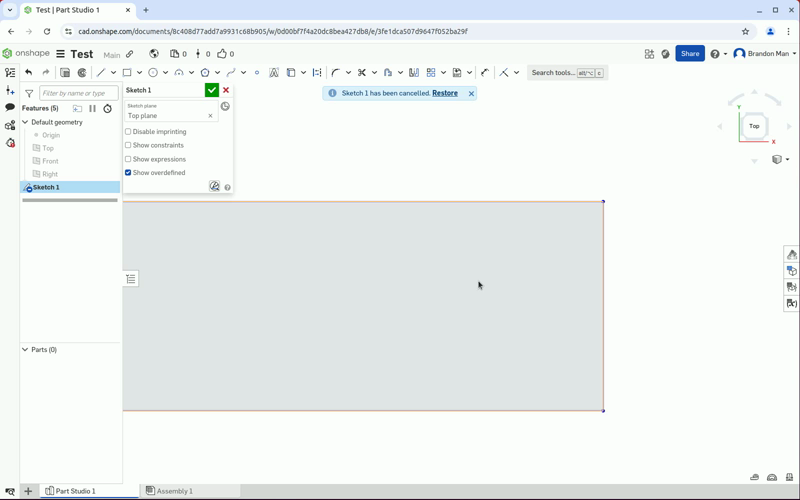
scroll(-6)
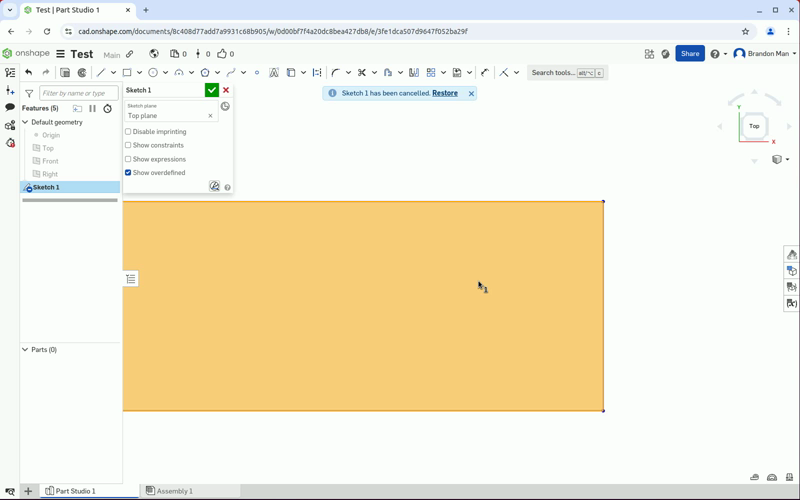
scroll(-6)
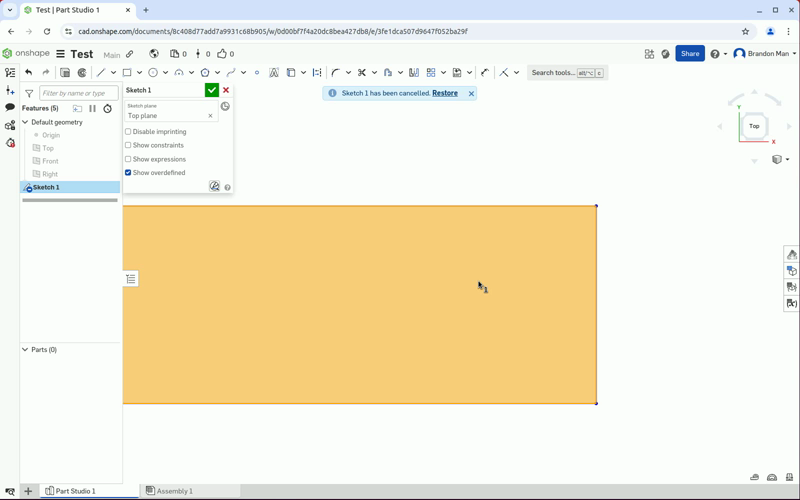
scroll(-6)
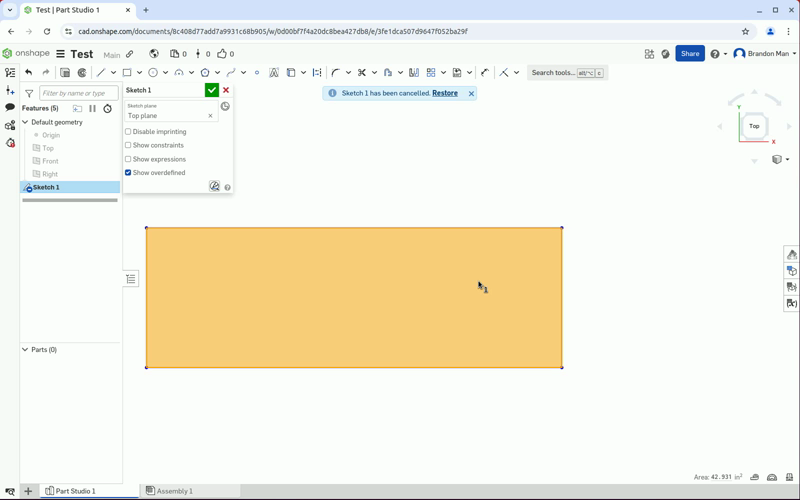
scroll(-6)
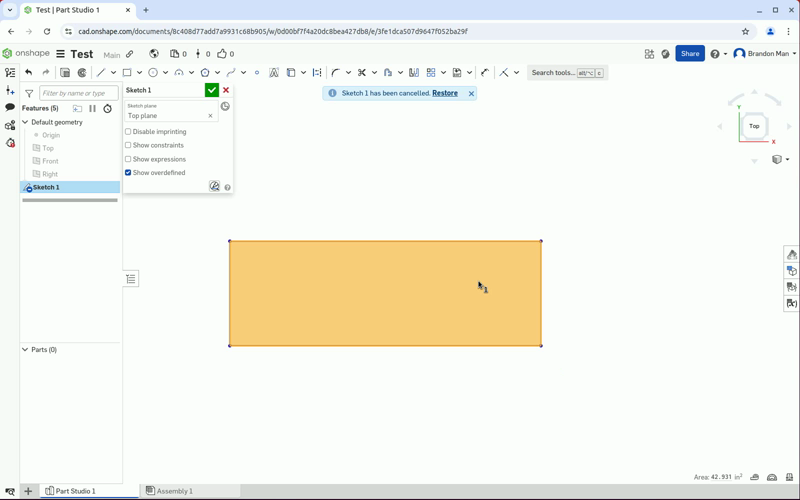
scroll(-6)
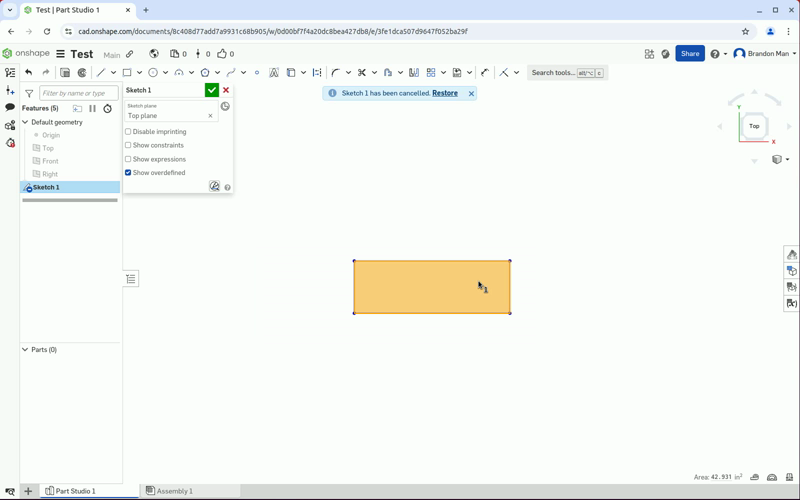
scroll(-6)
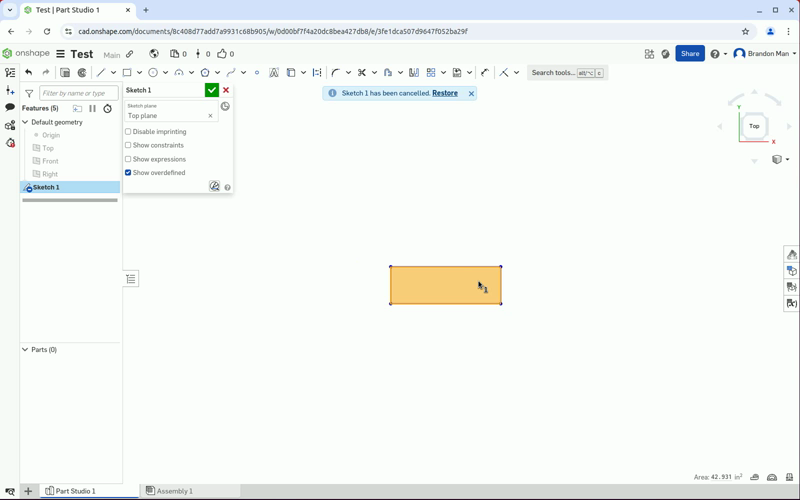
scroll(-6)
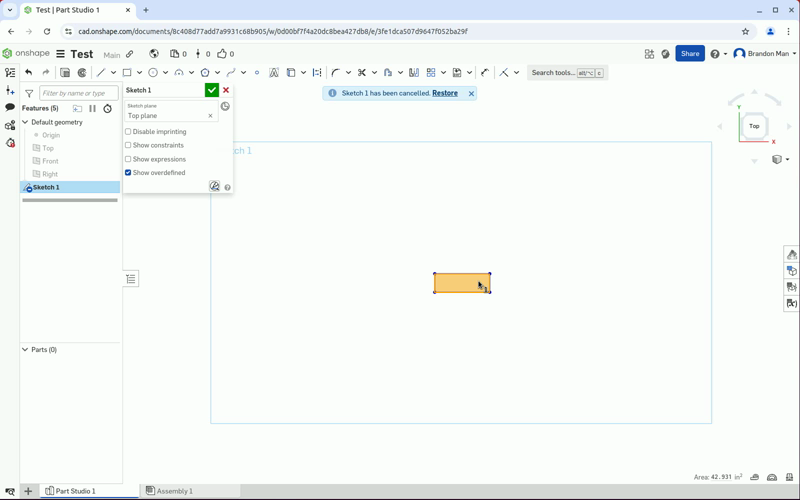
mouse_move(73, 352)
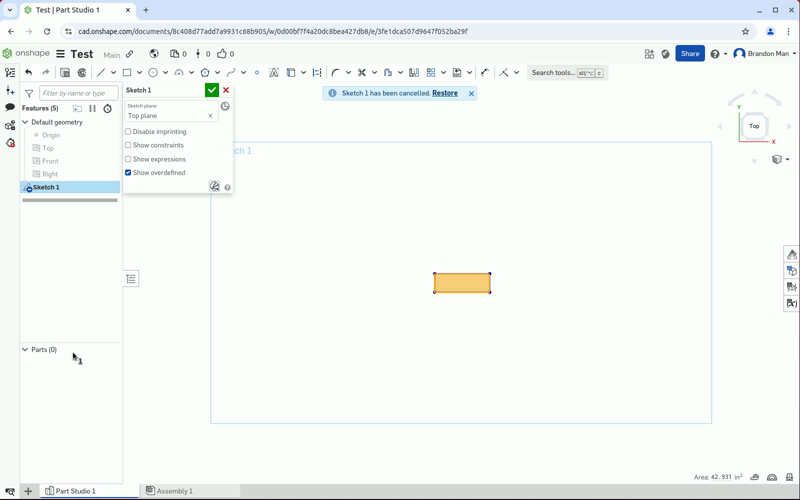
key(shift+y)
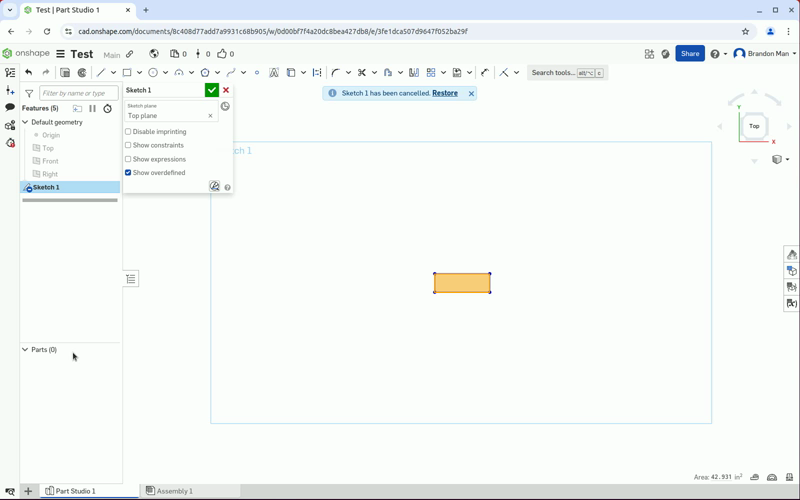
key(shift+e)
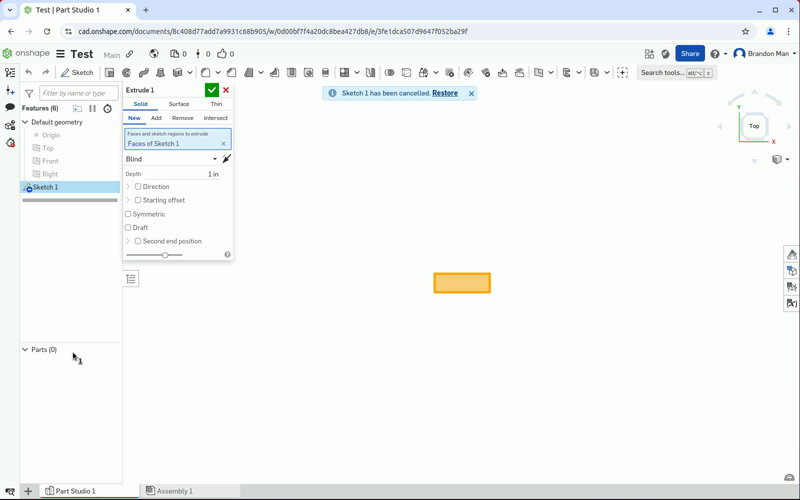
mouse_move(143, 106)
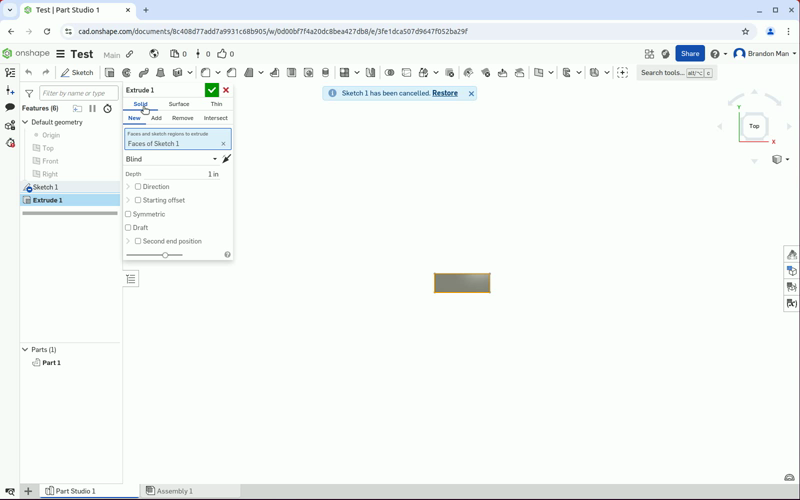
click(143, 106)
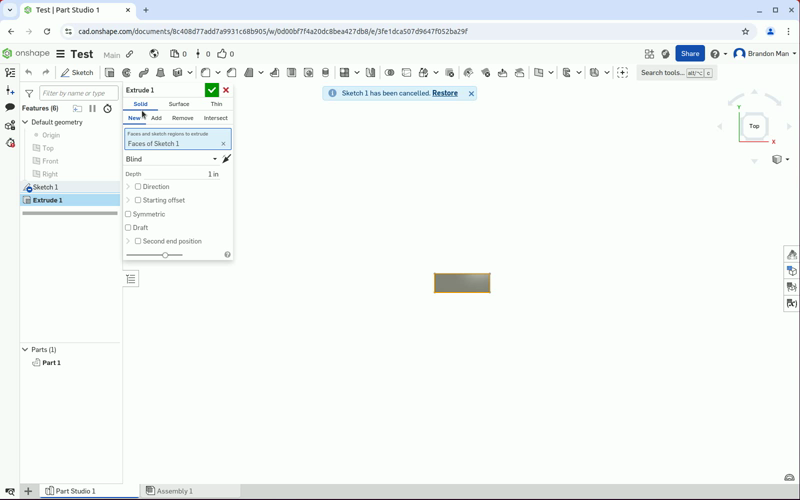
mouse_move(137, 120)
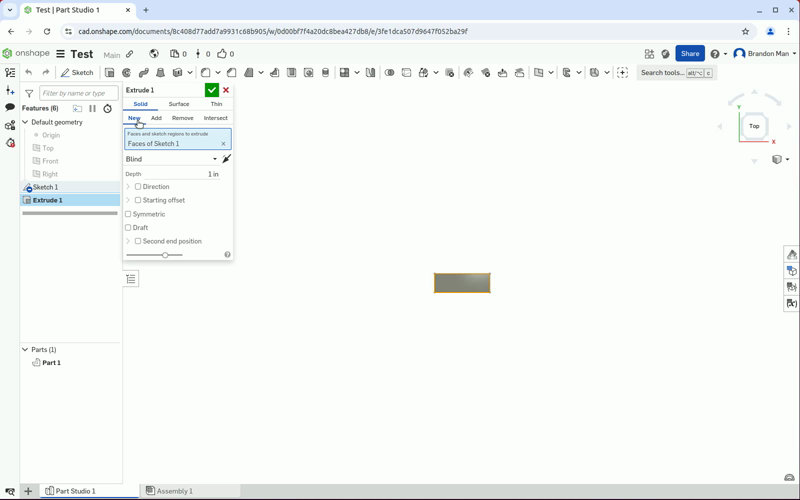
click(137, 120)
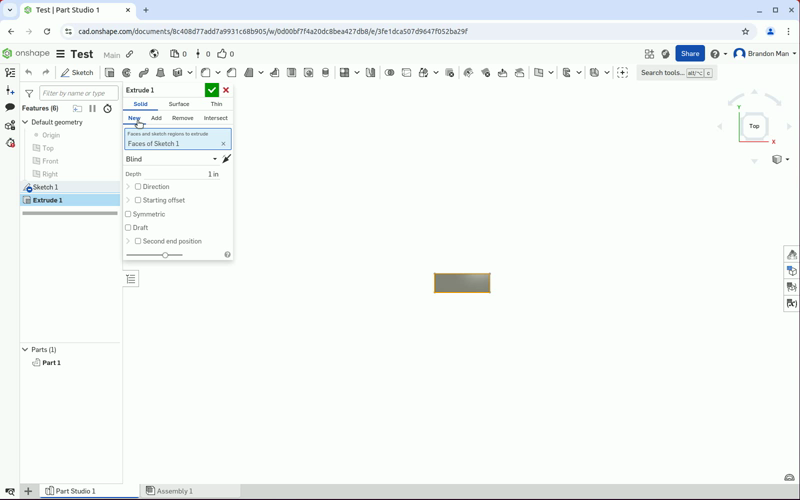
key(tab, 4)
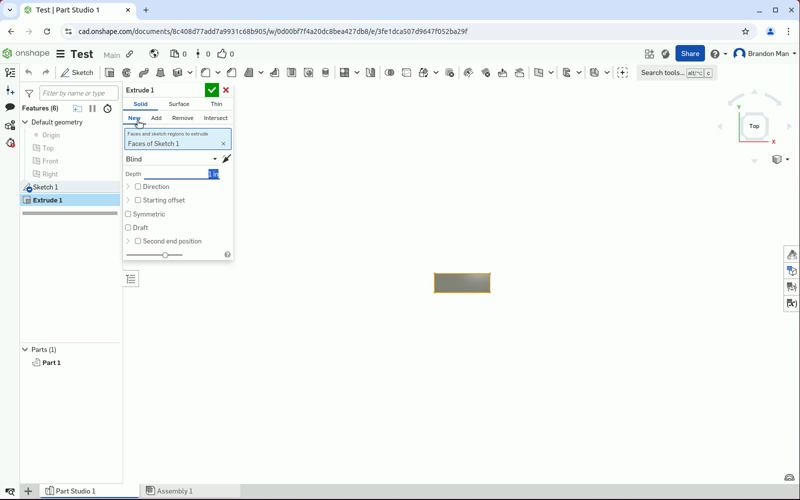
text(23.108)
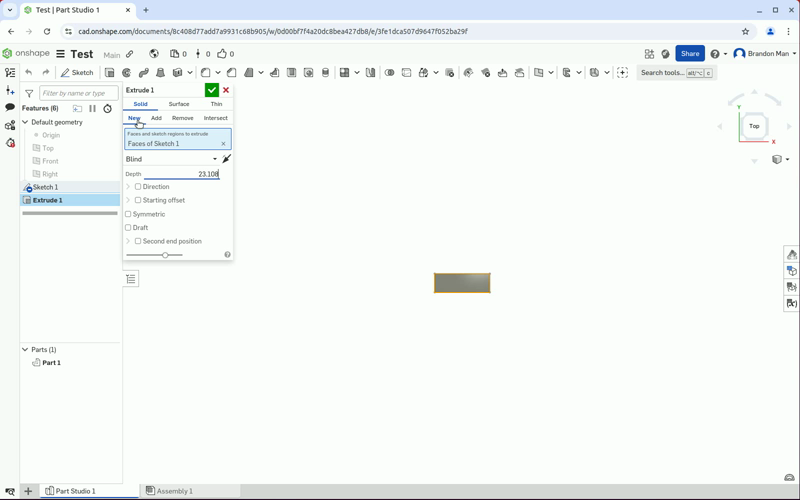
key(enter)
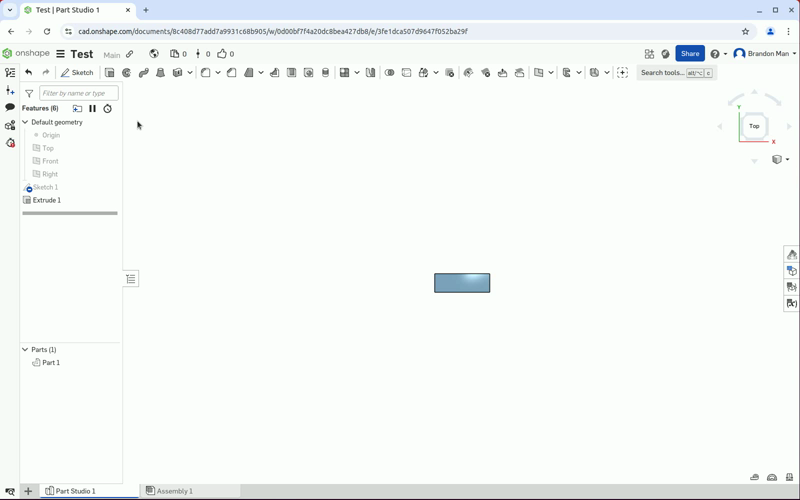
key(shift+h)
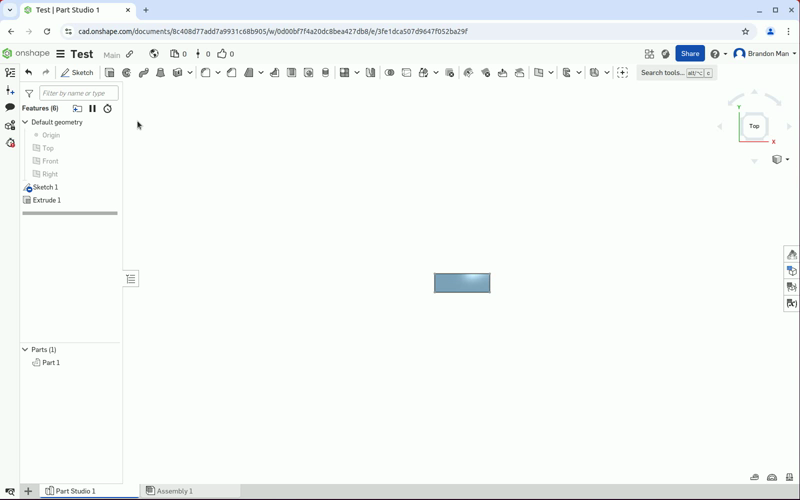
key(shift+h)
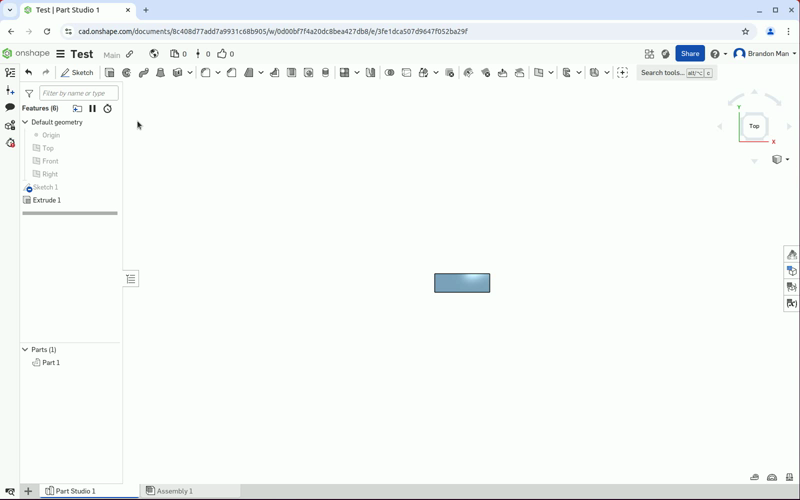
mouse_move(73, 189)
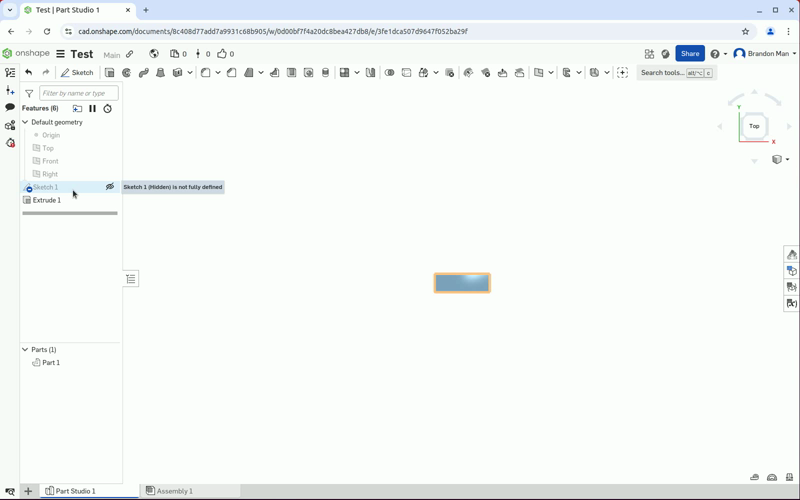
click(73, 189)
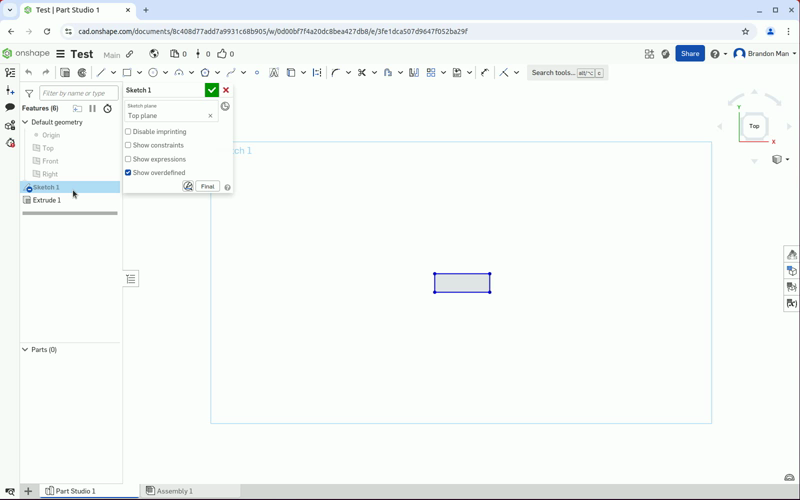
mouse_move(229, 92)
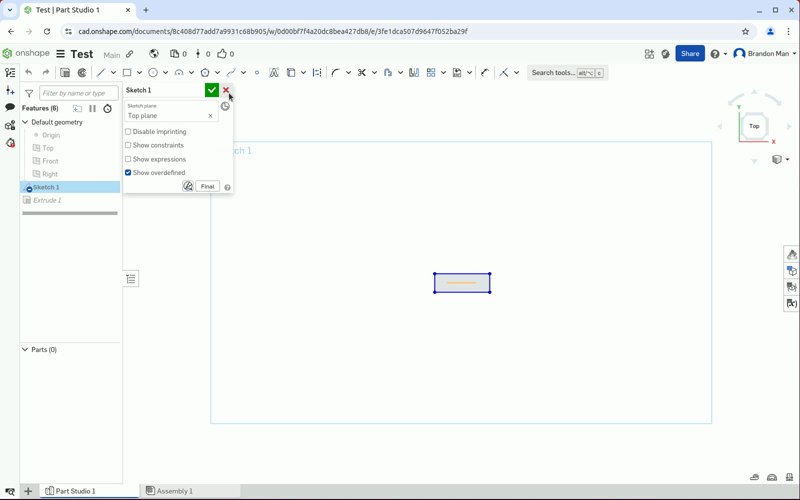
click(229, 92)
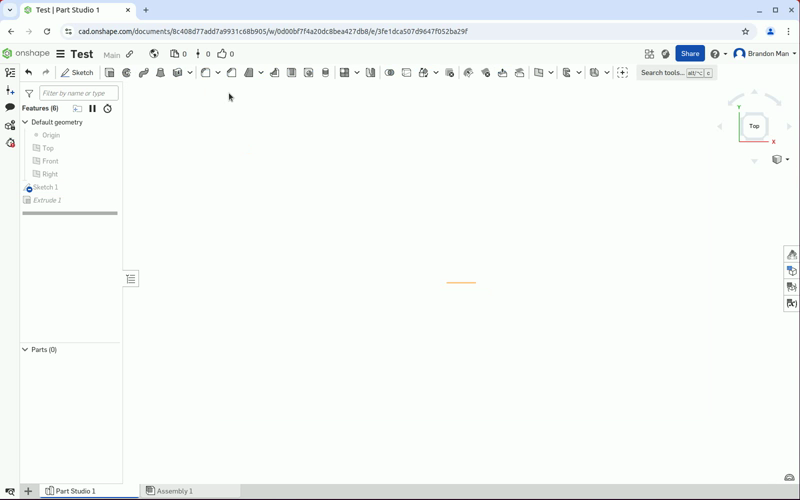
mouse_move(73, 352)
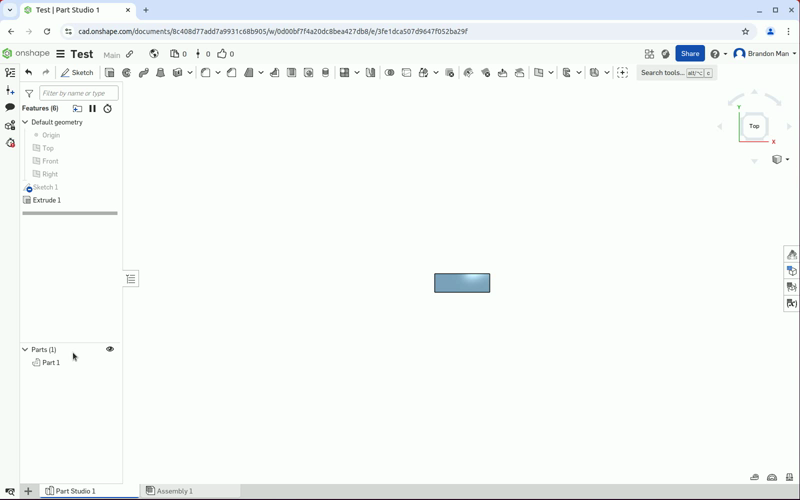
key(y)
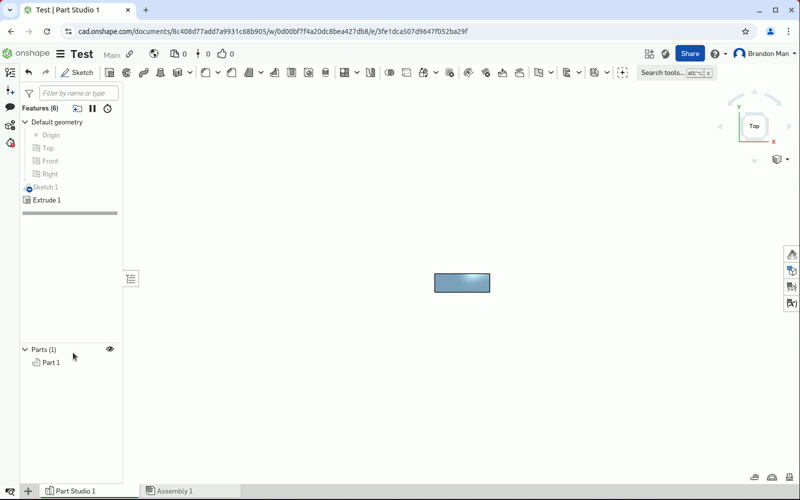
key(shift+p)
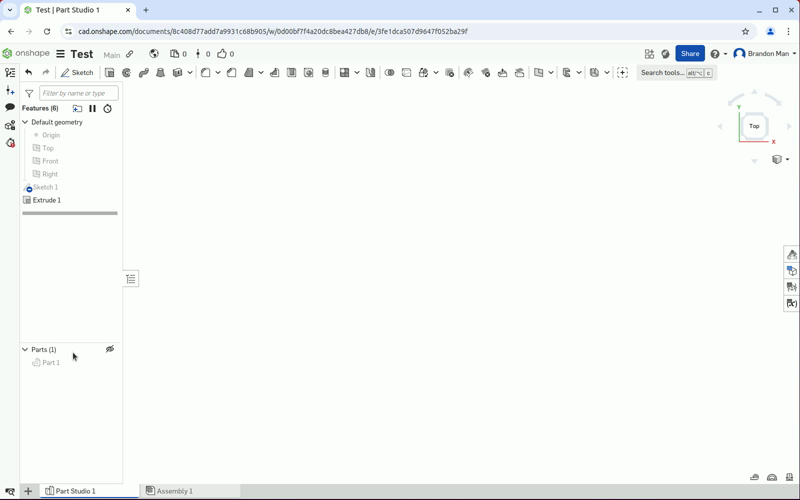
key(space)
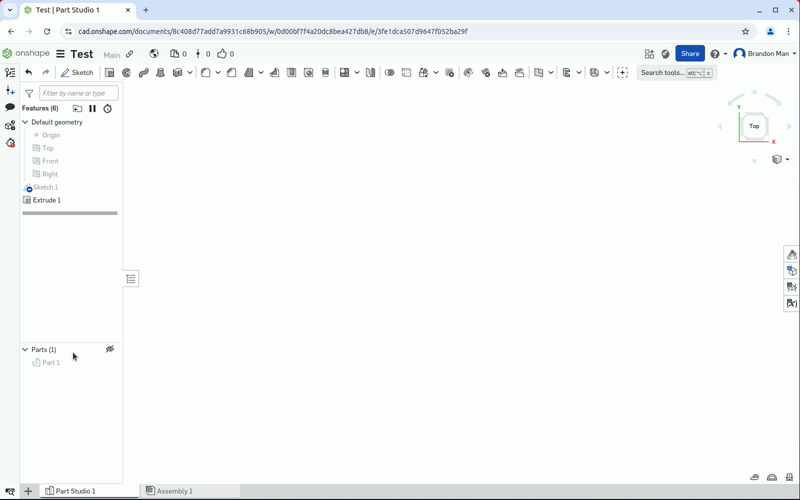
key_down(shift)
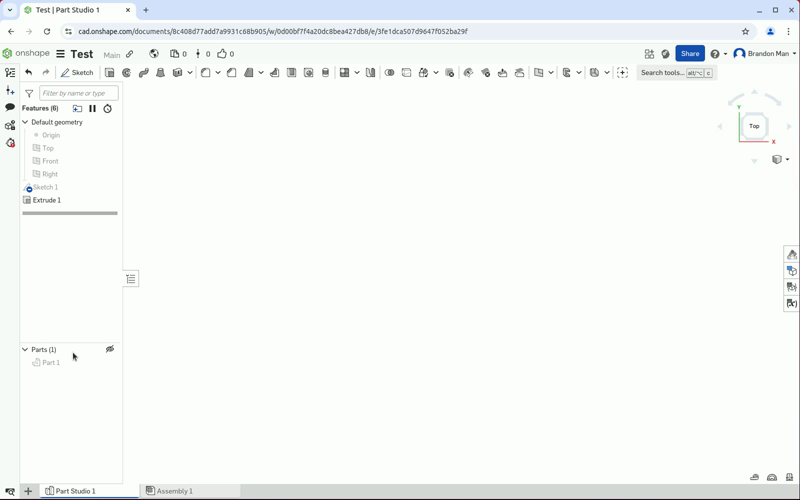
key(up)
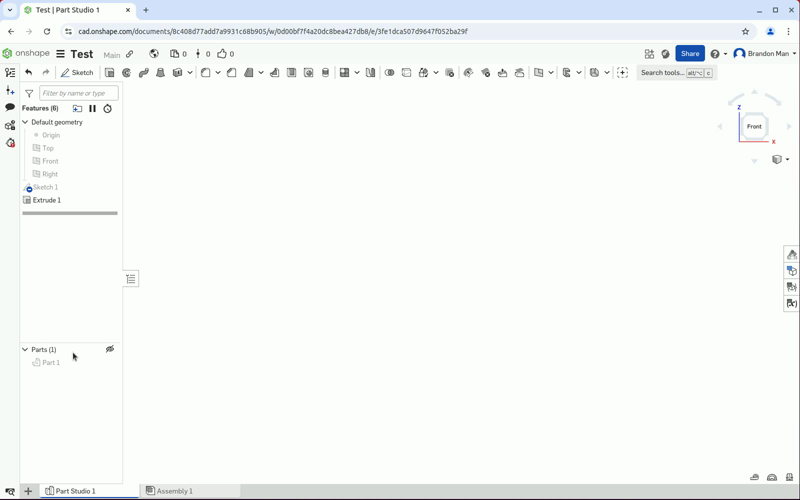
key_up(shift)
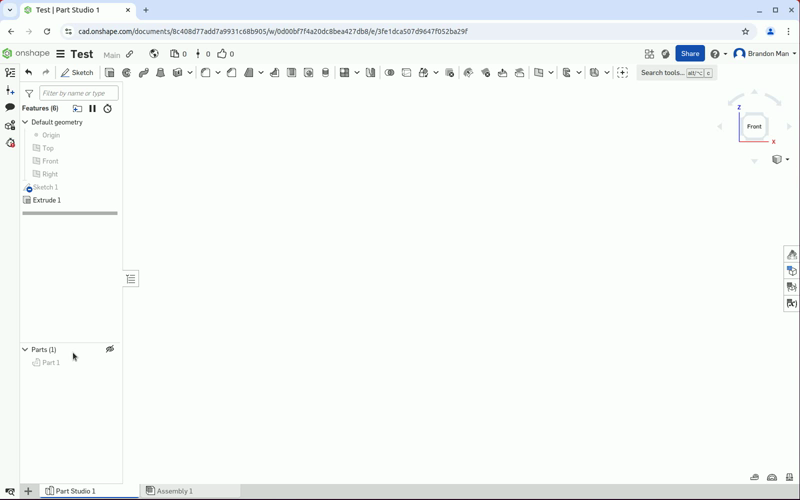
mouse_move(73, 352)
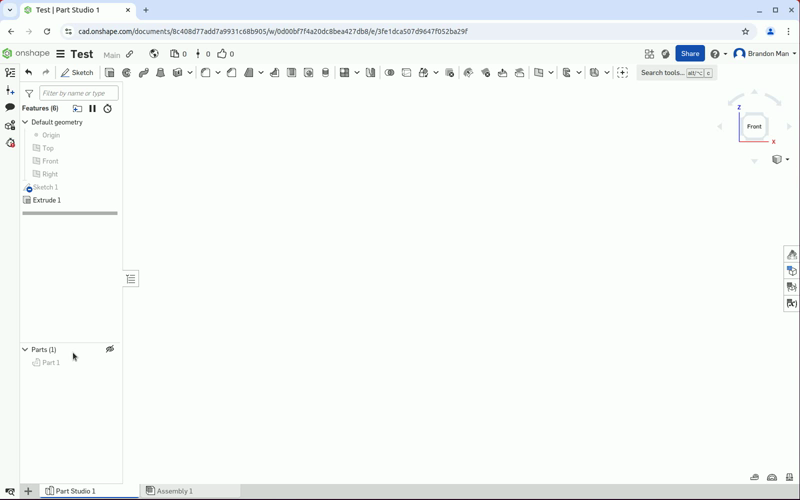
key(shift+y)
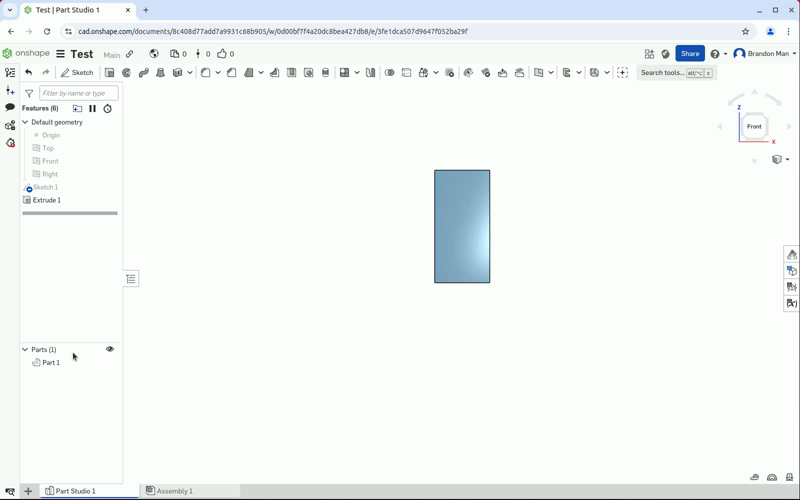
mouse_move(541, 75)
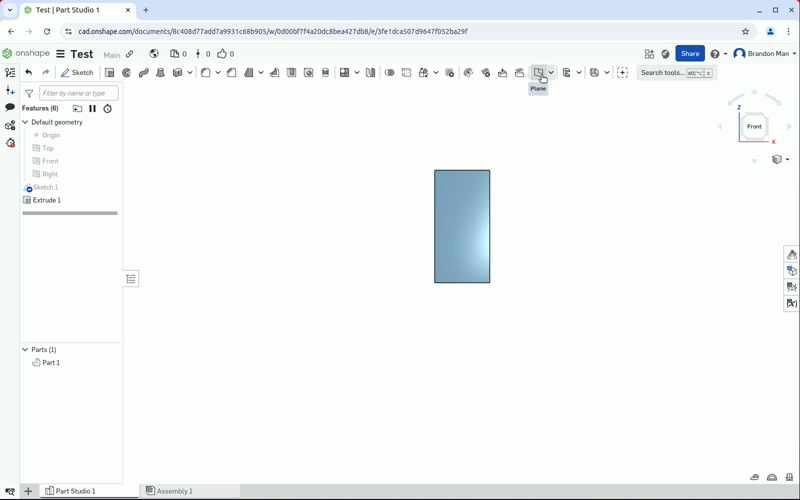
click(541, 75)
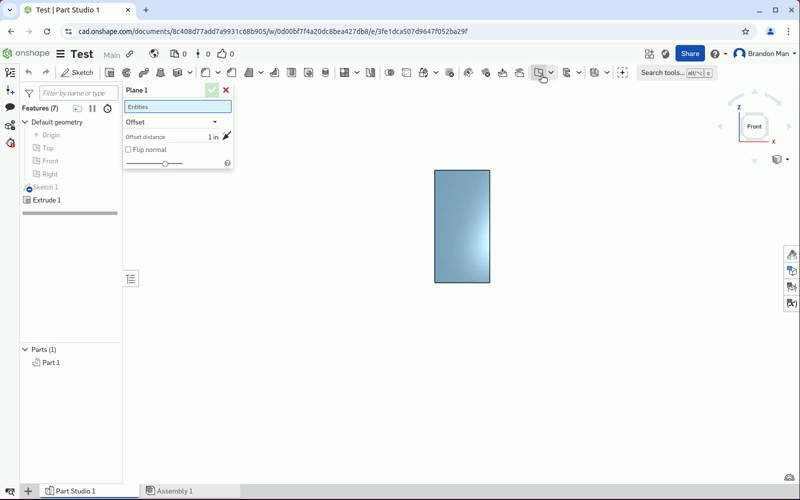
mouse_move(73, 163)
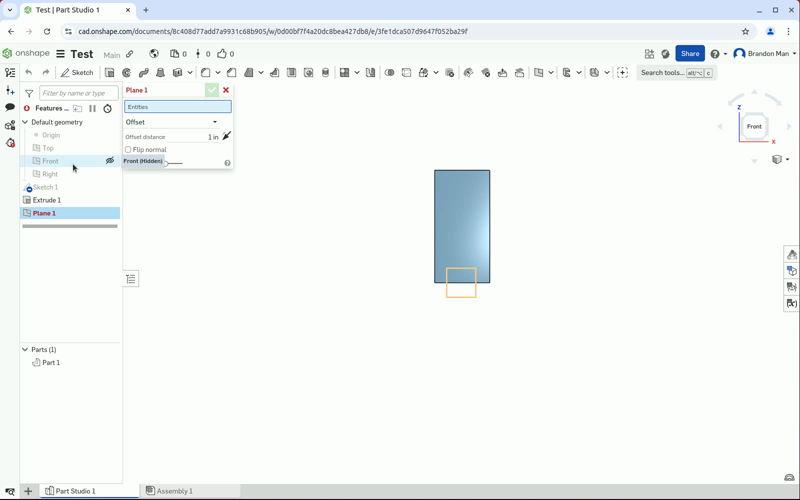
click(73, 163)
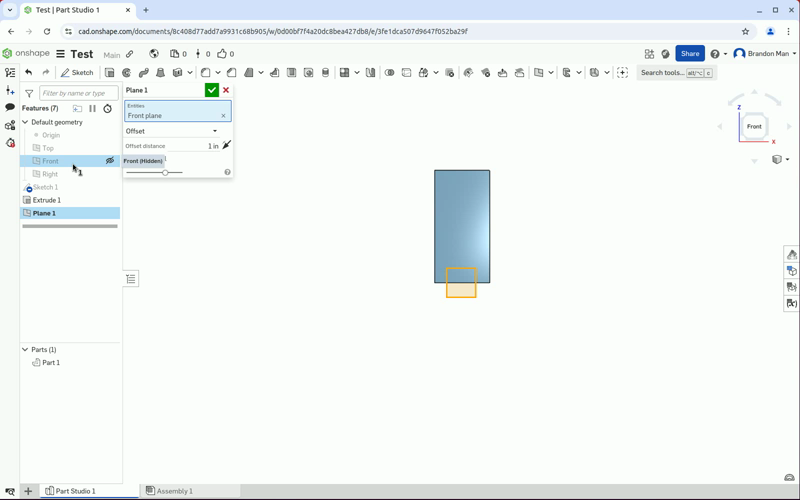
key(tab, 2)
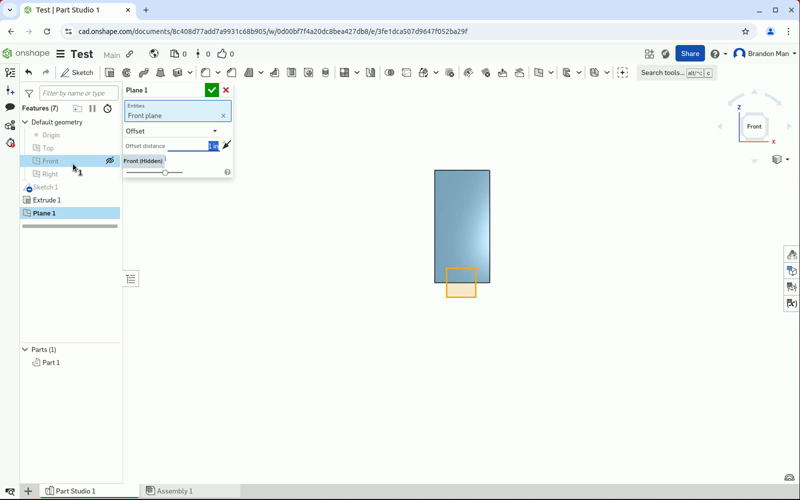
text(1.91)
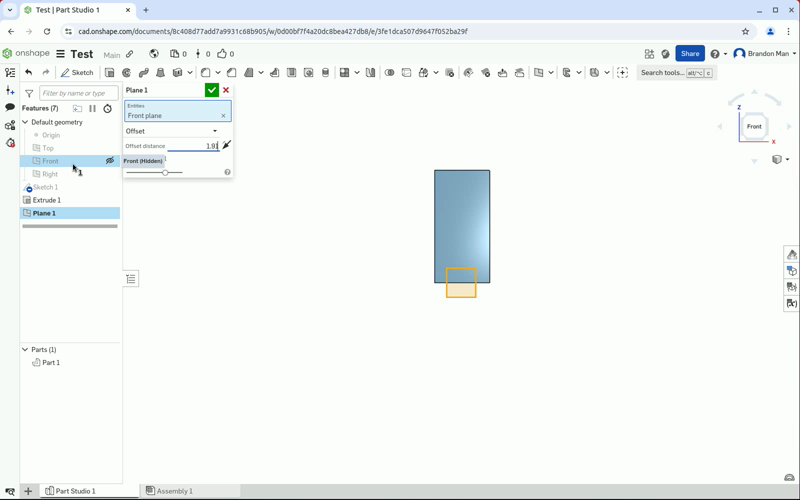
key(enter, 2)
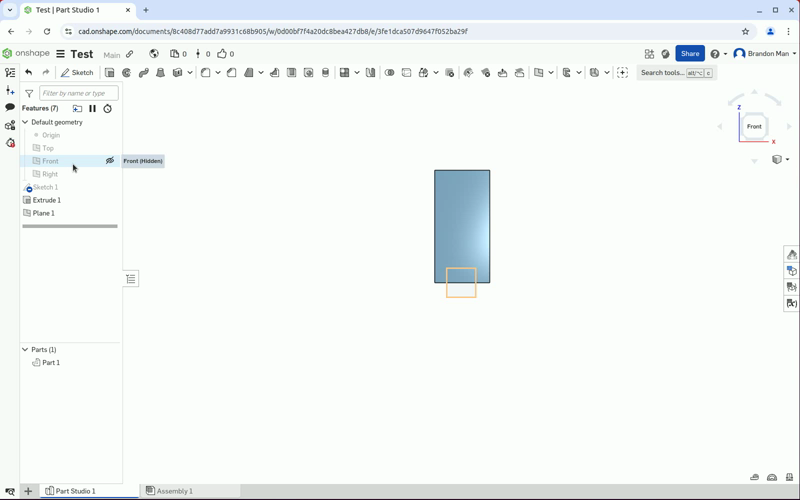
key(shift+s)
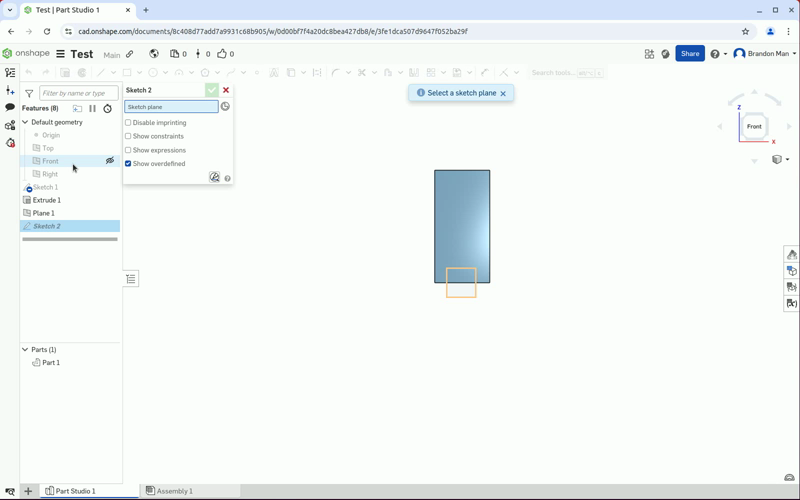
mouse_move(73, 215)
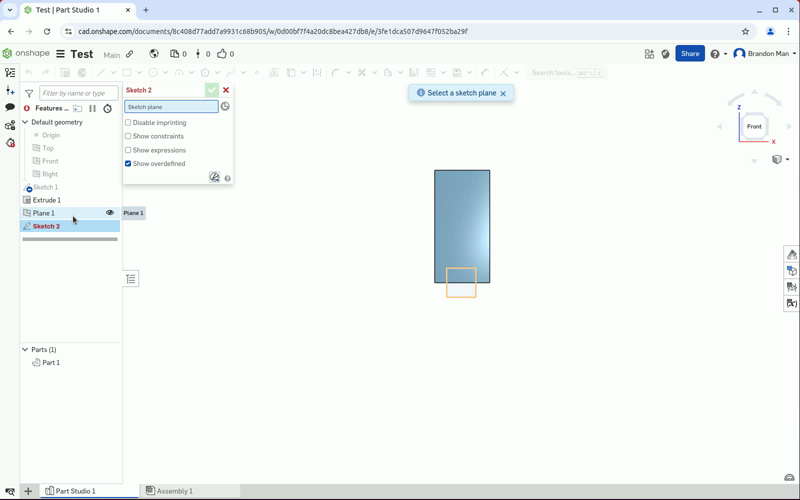
click(73, 215)
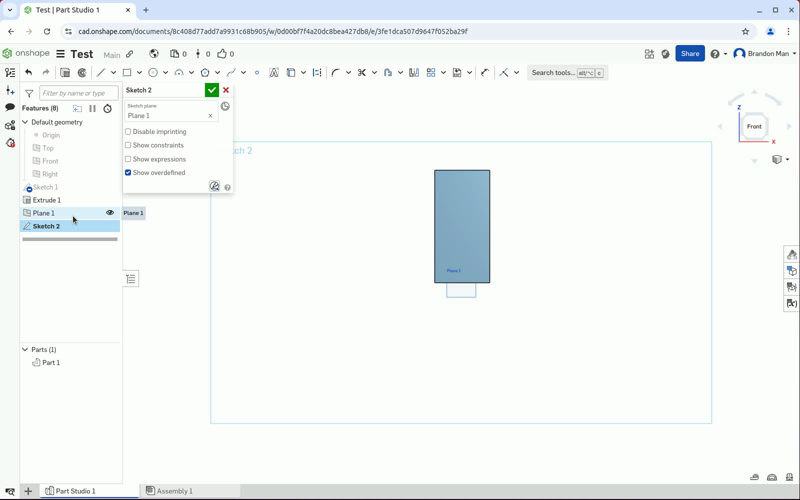
mouse_move(73, 352)
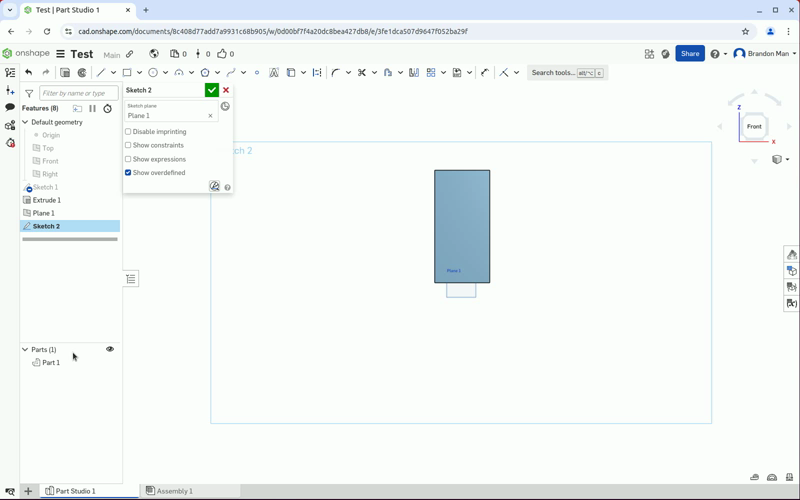
key(y)
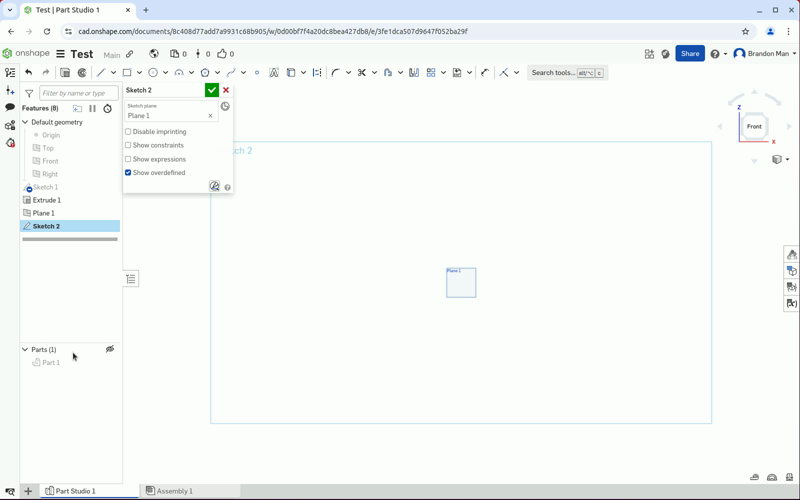
key(c)
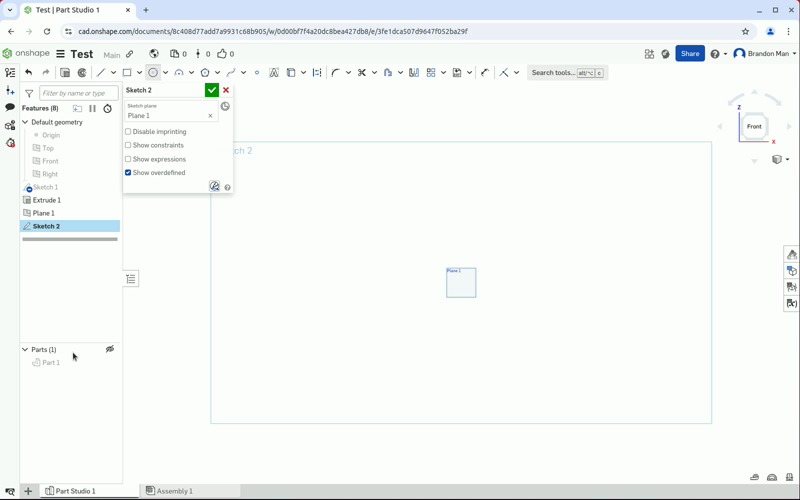
key_down(shift)
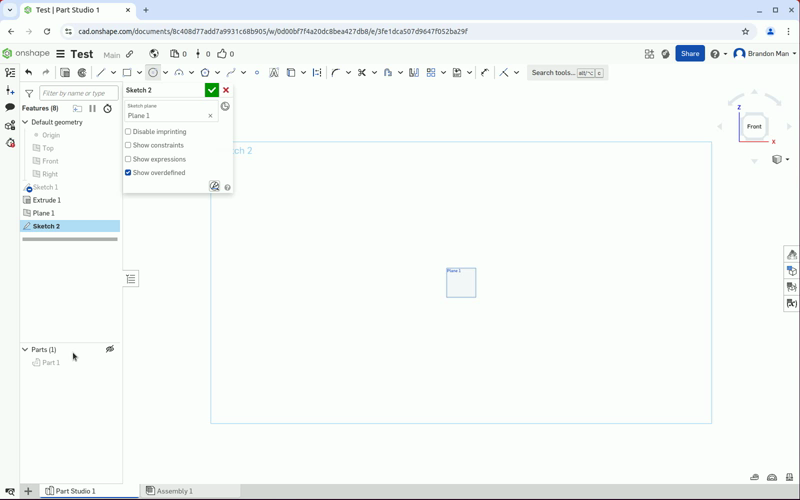
mouse_move(460, 204)
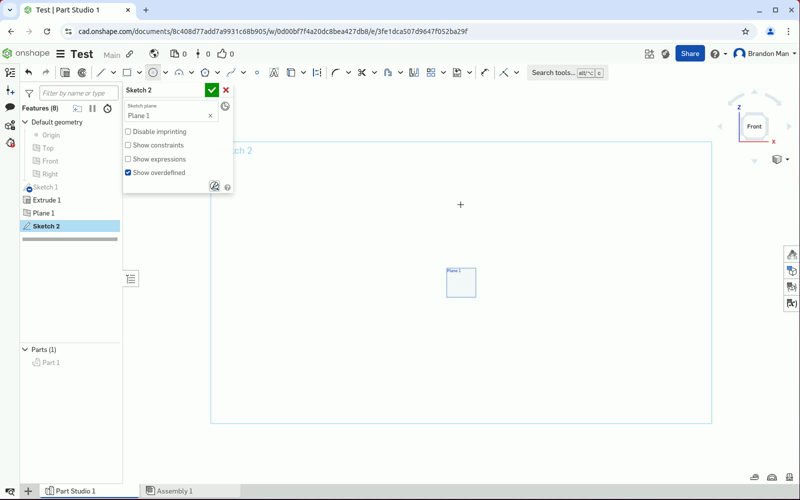
click(460, 204)
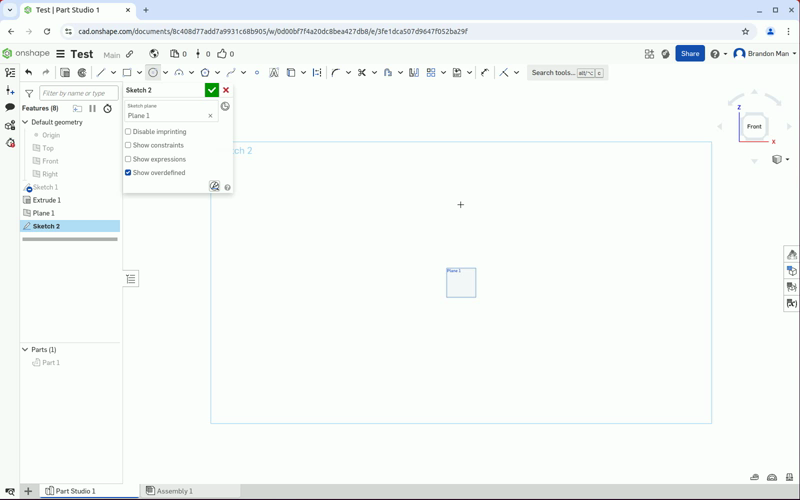
key_up(shift)
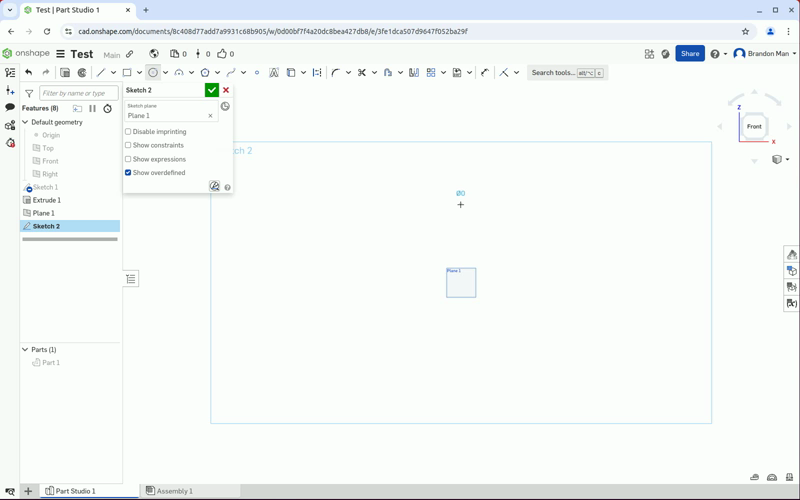
mouse_move(470, 204)
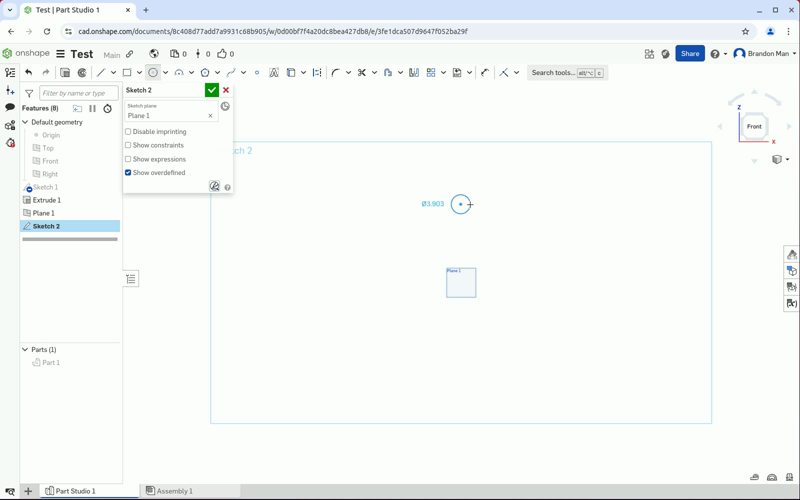
click(470, 204)
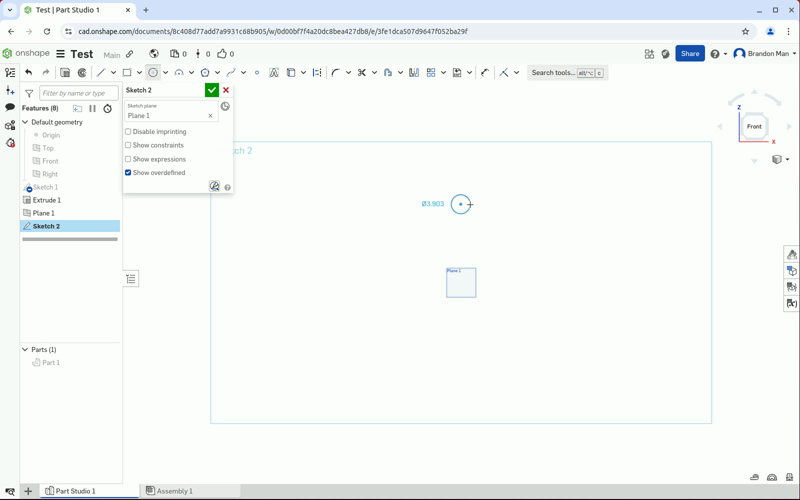
key(esc)
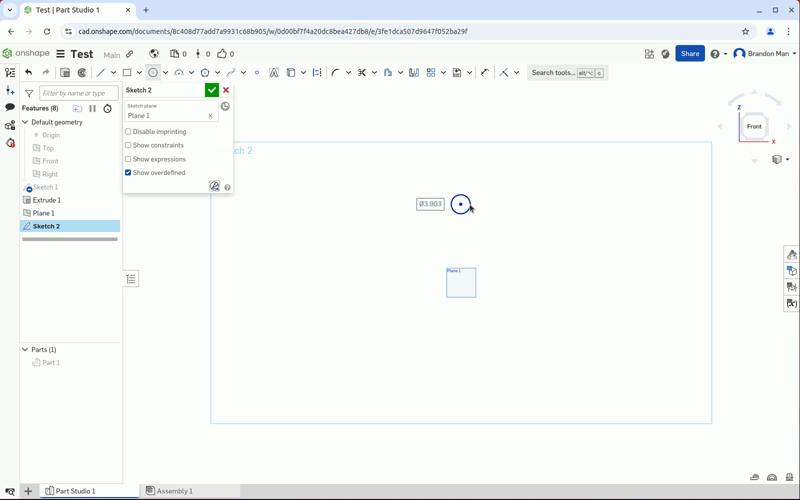
mouse_move(452, 204)
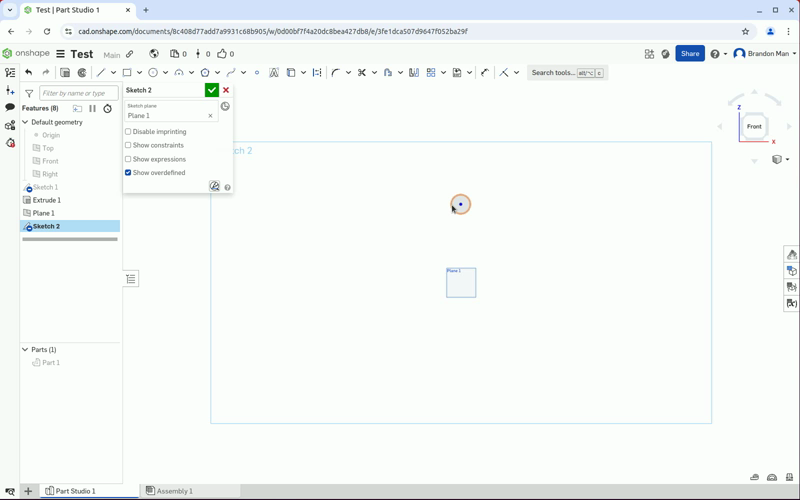
scroll(6)
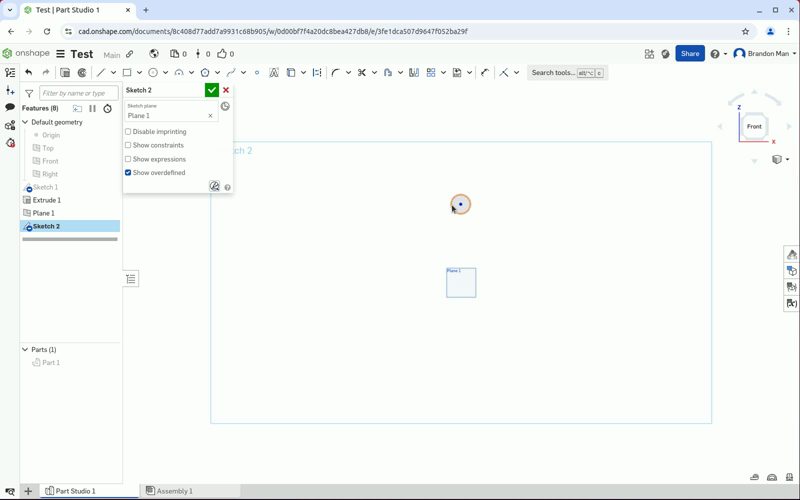
scroll(6)
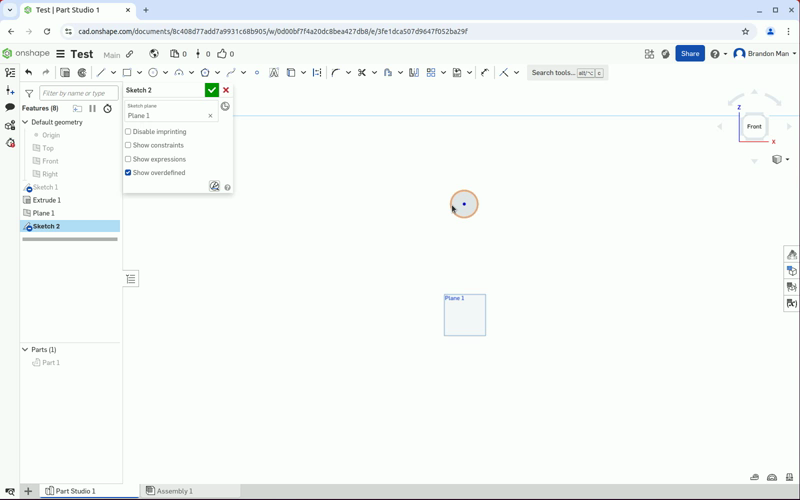
scroll(6)
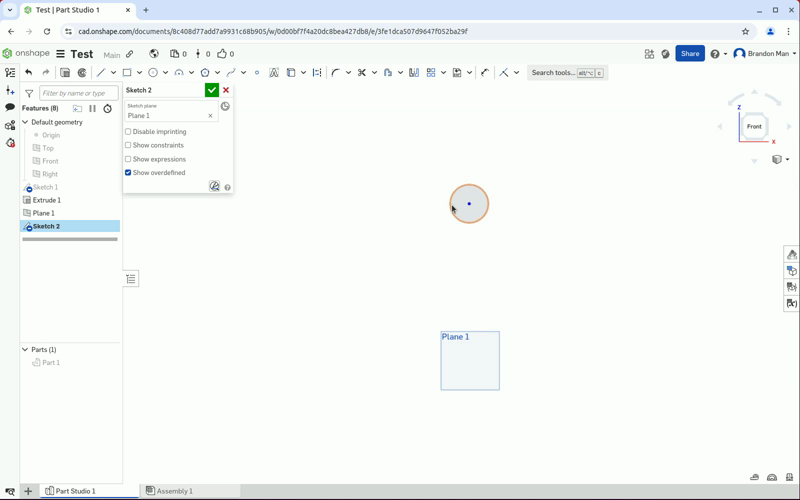
scroll(6)
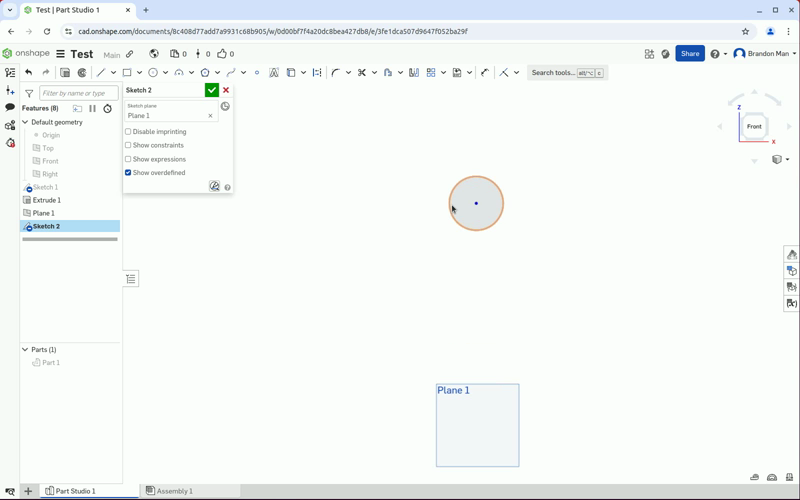
scroll(6)
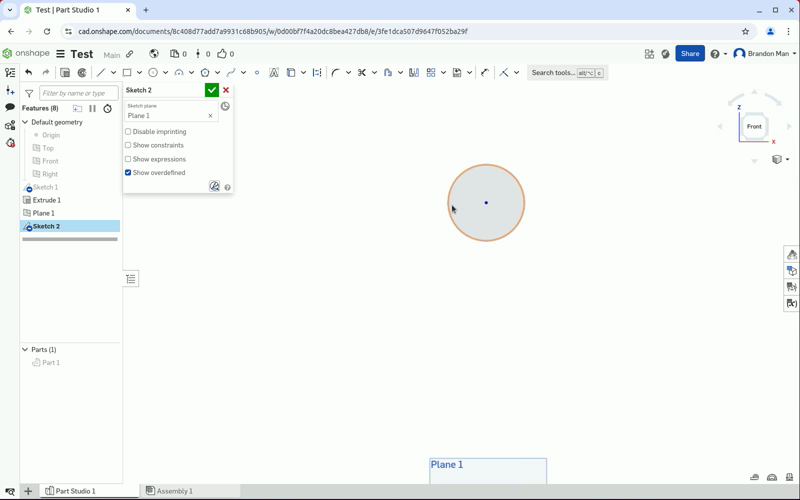
scroll(6)
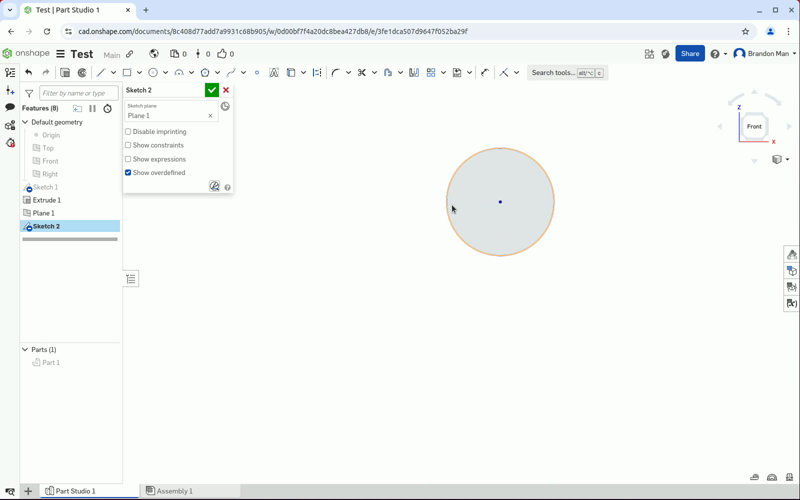
scroll(6)
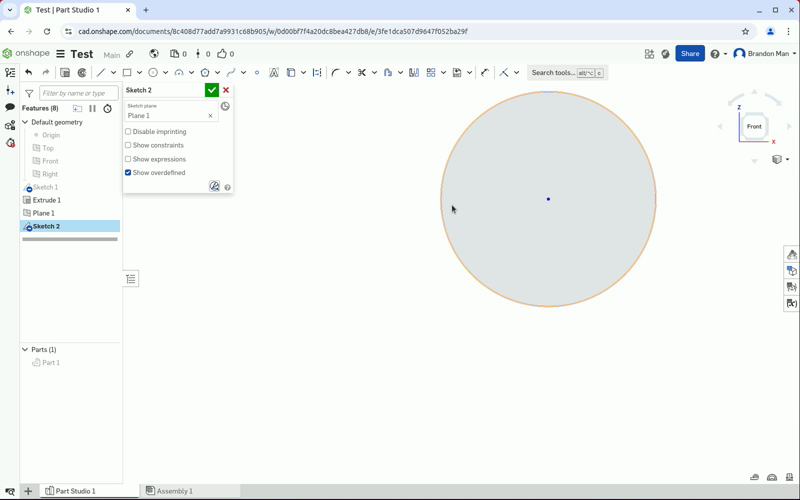
click(452, 204)
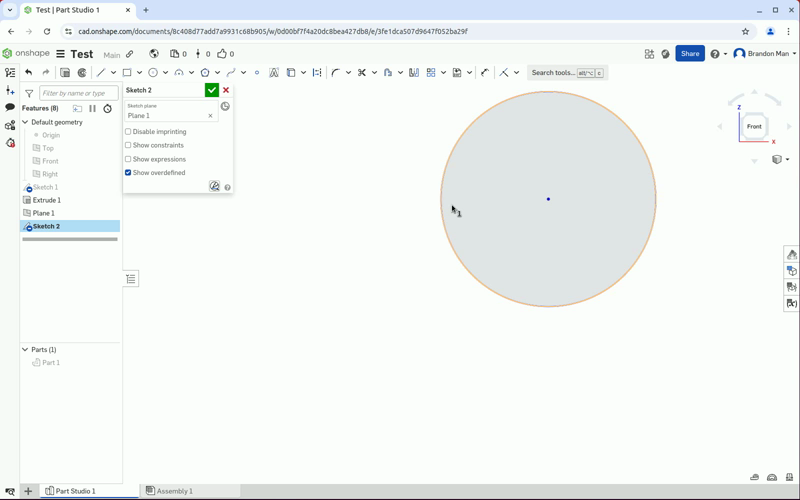
scroll(-6)
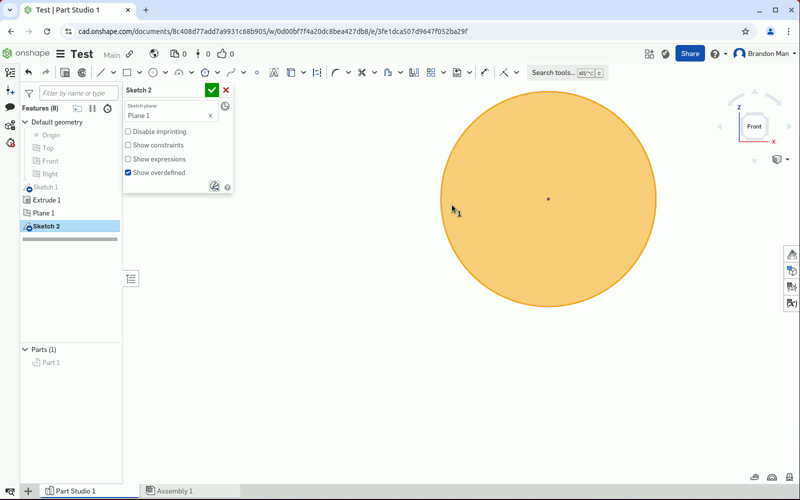
scroll(-6)
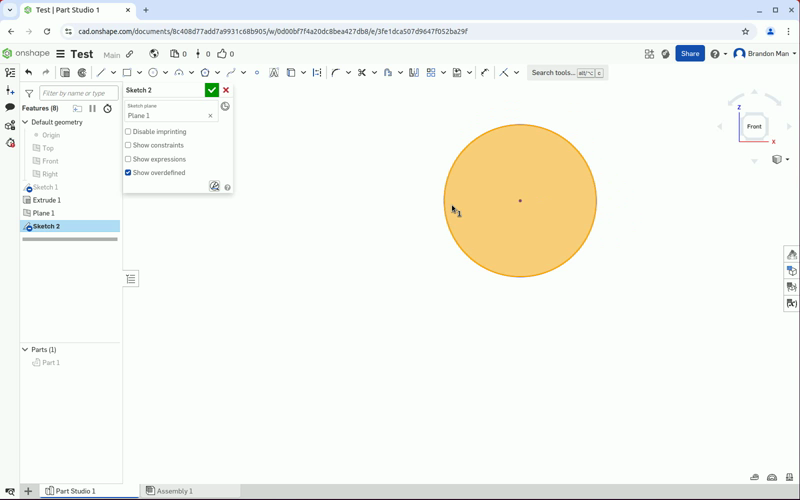
scroll(-6)
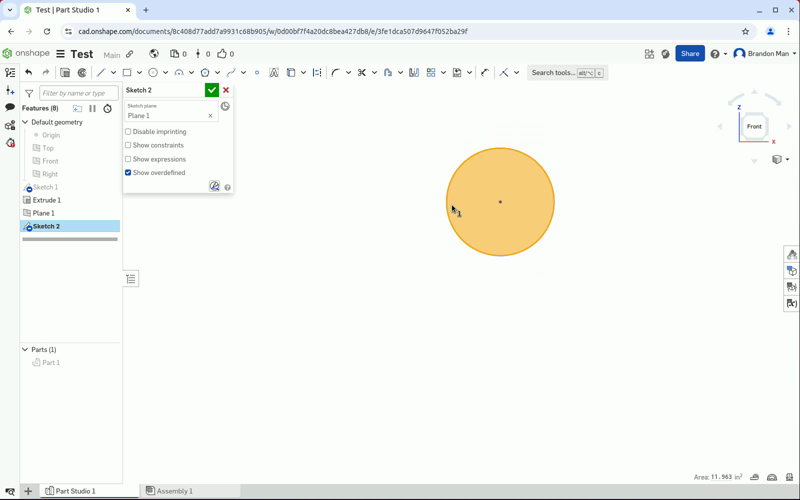
scroll(-6)
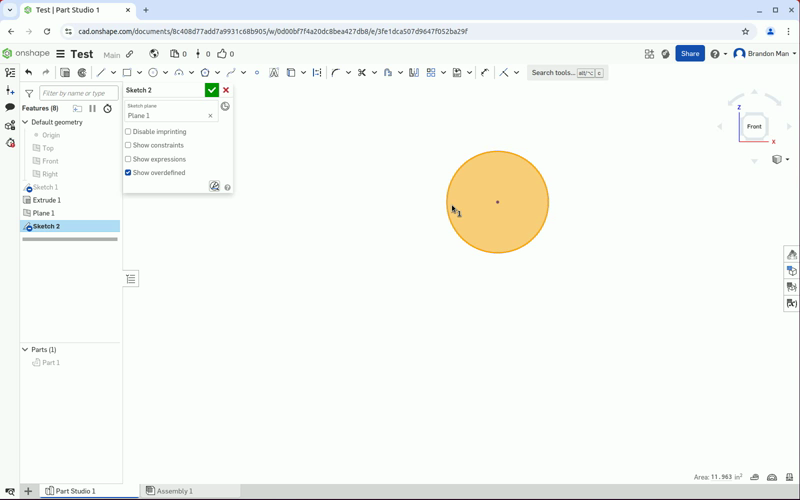
scroll(-6)
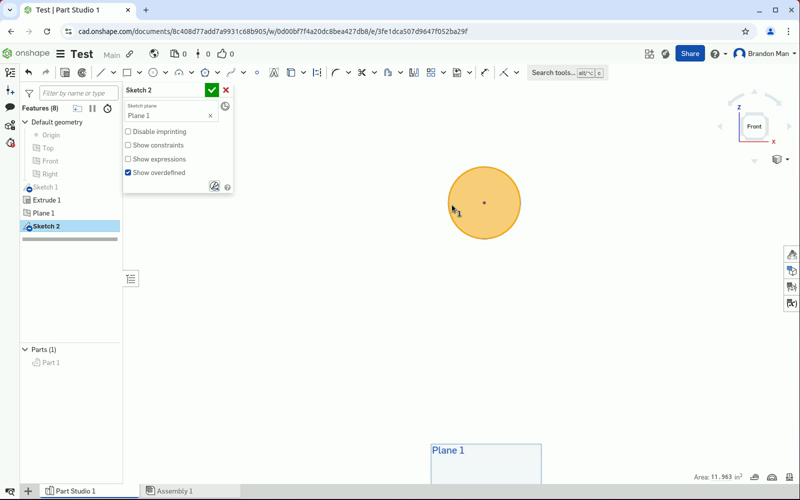
scroll(-6)
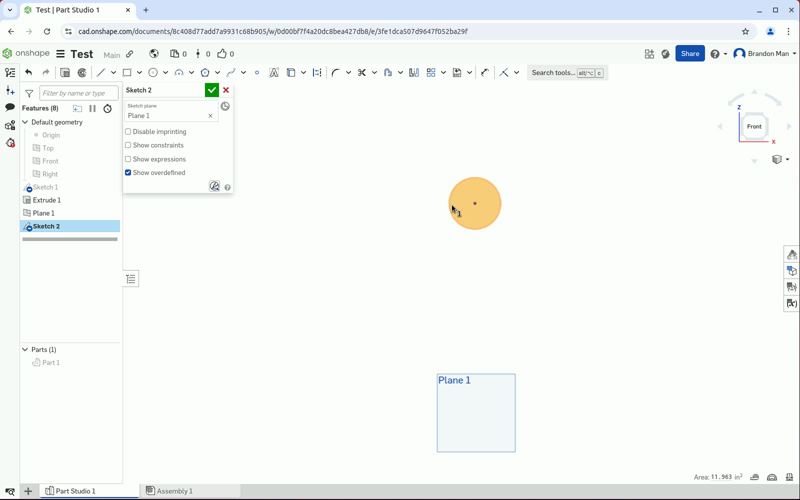
scroll(-6)
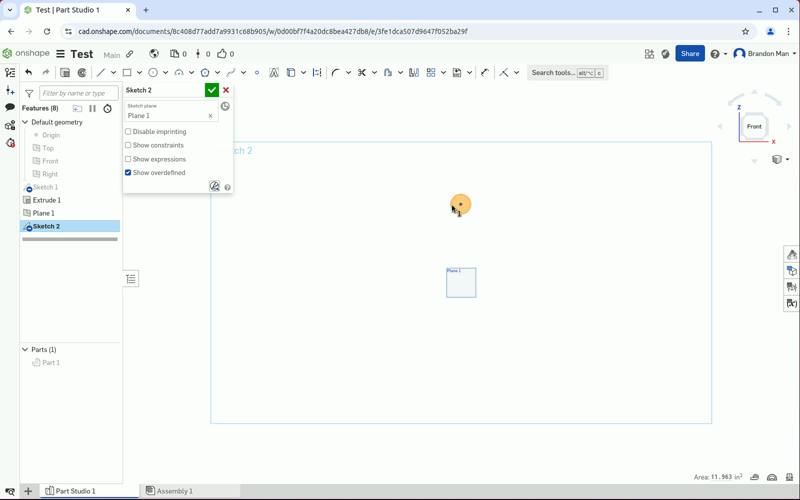
mouse_move(73, 352)
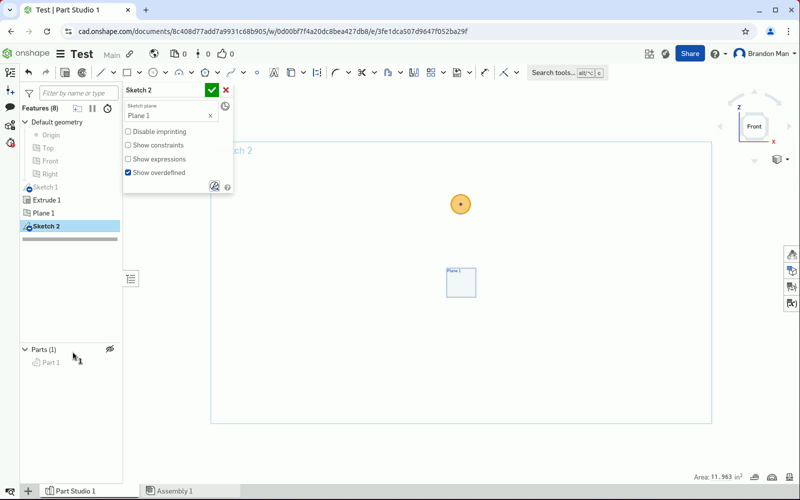
key(shift+y)
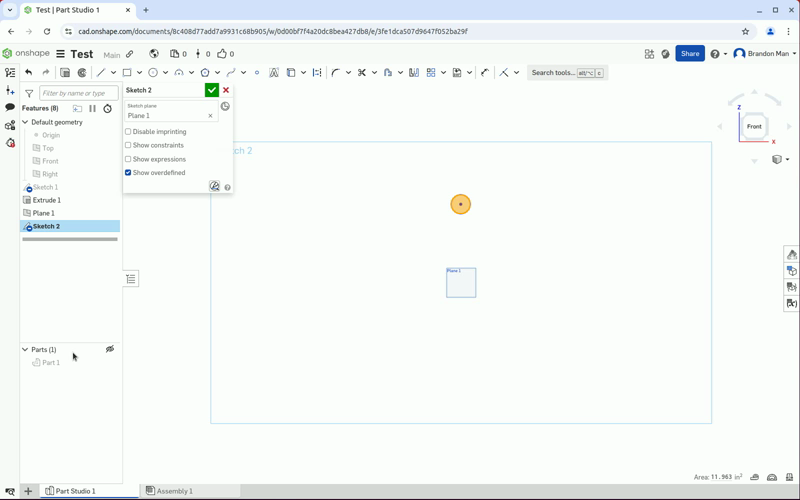
key(shift+e)
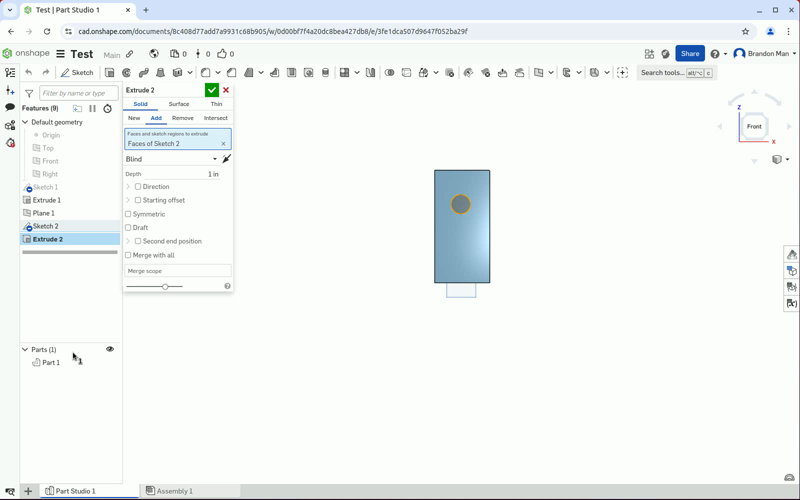
mouse_move(143, 106)
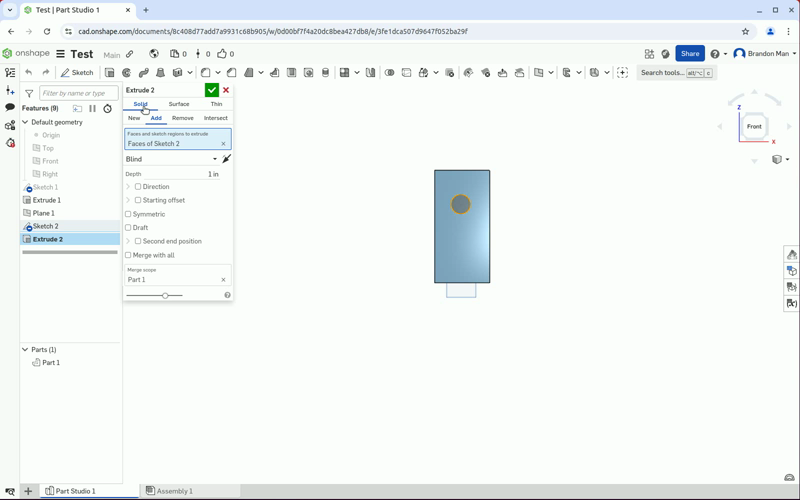
click(143, 106)
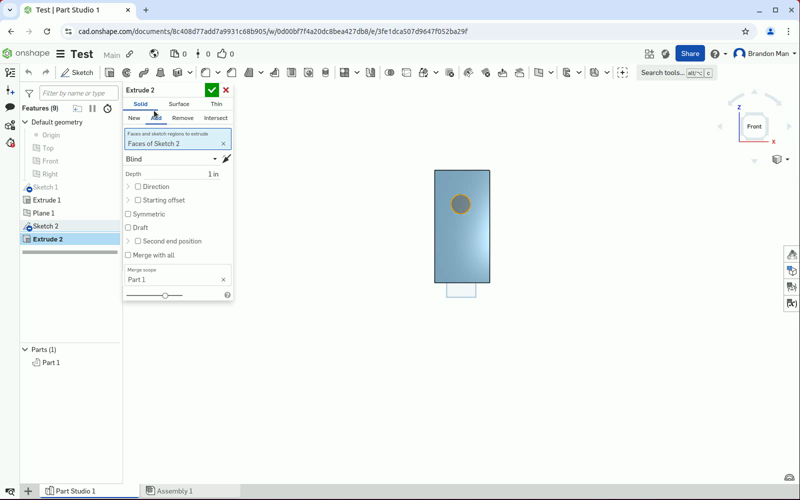
mouse_move(186, 120)
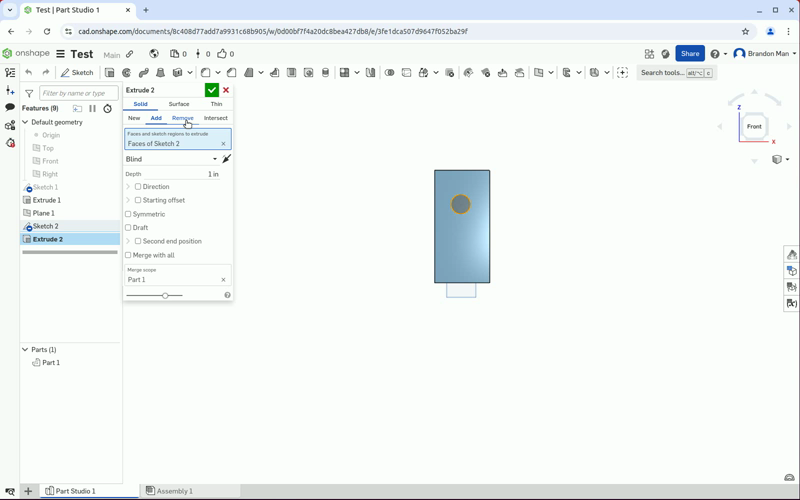
click(186, 120)
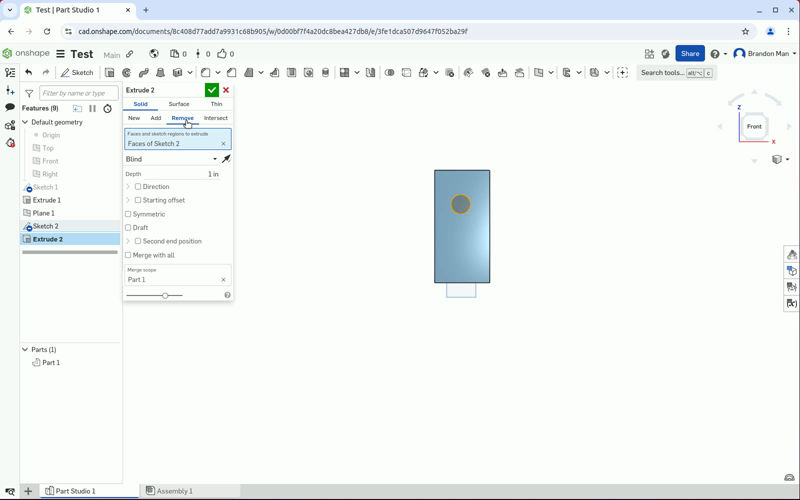
key(tab, 4)
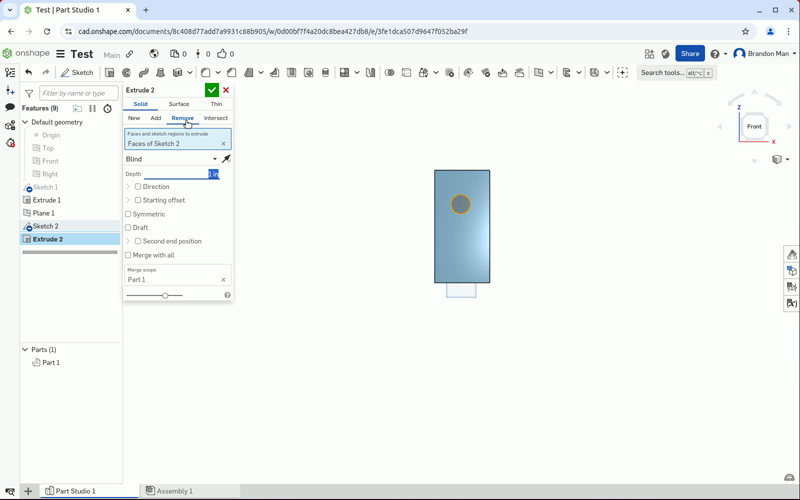
text(3.611)
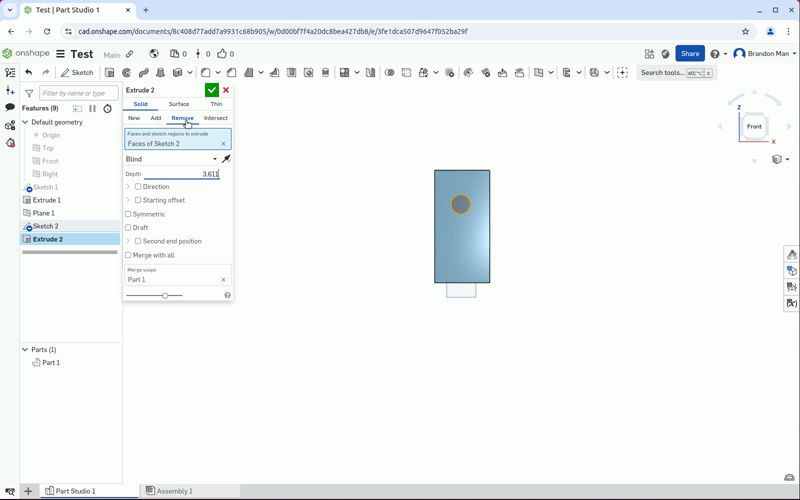
key(tab, 6)
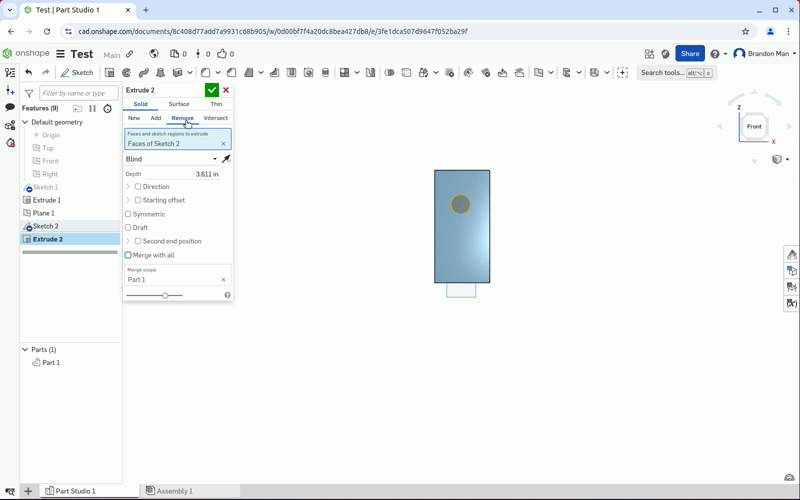
key(space)
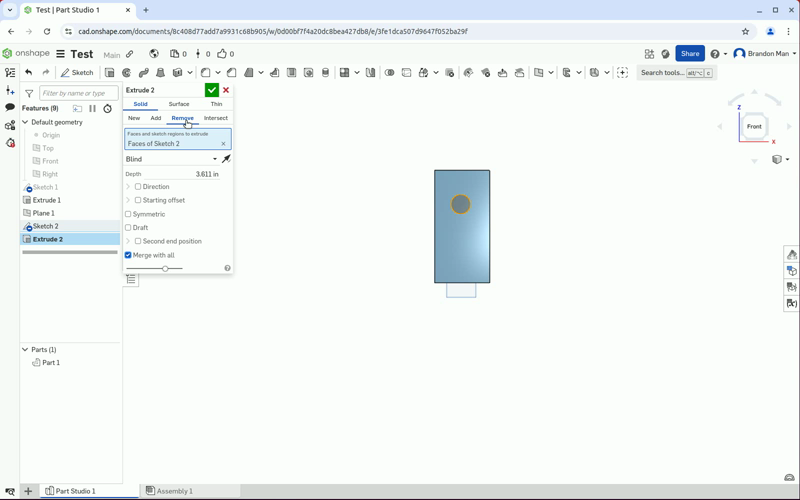
key(enter)
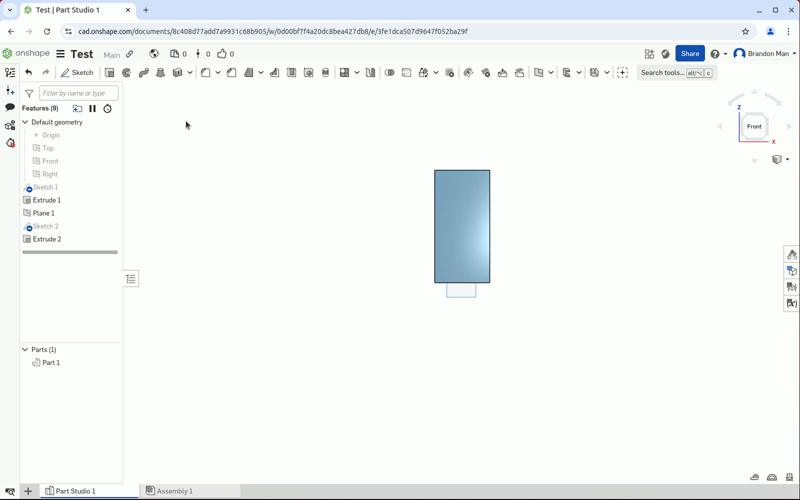
key(shift+h)
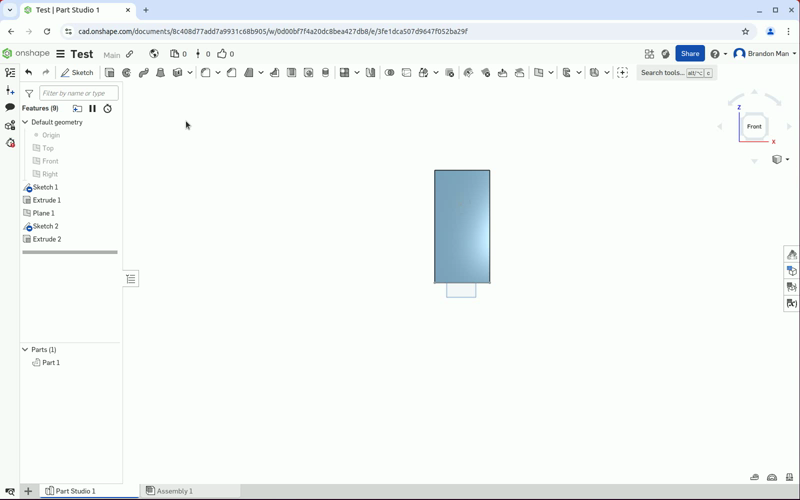
key(shift+h)
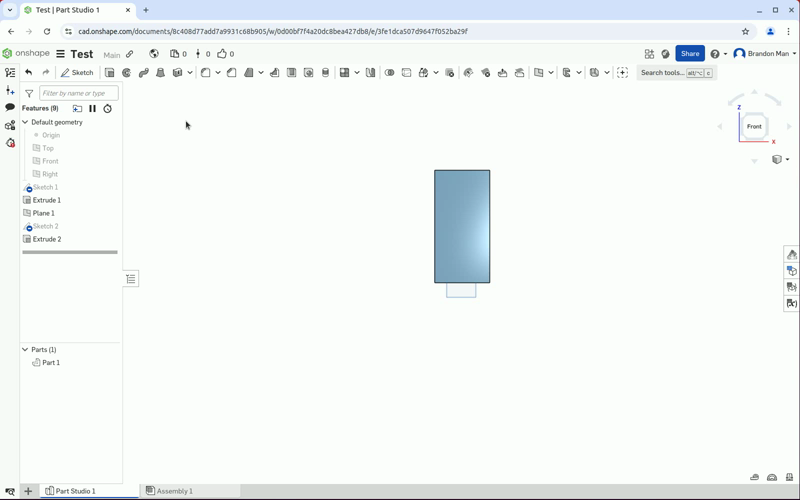
mouse_move(73, 189)
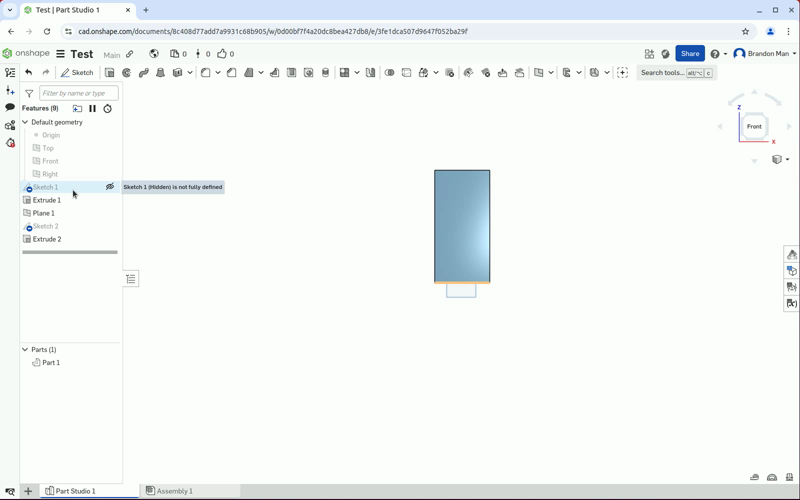
click(73, 189)
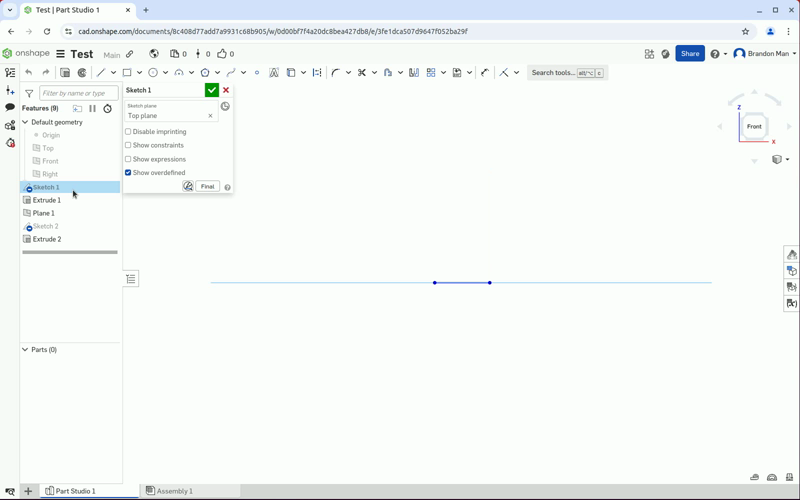
mouse_move(229, 92)
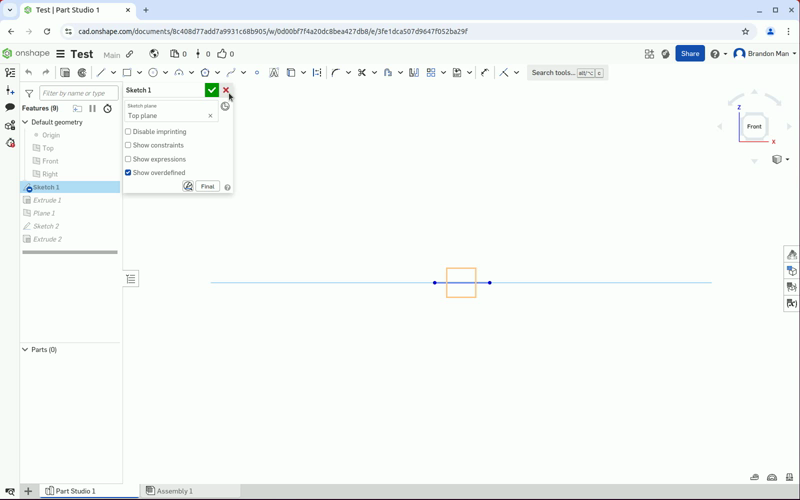
click(229, 92)
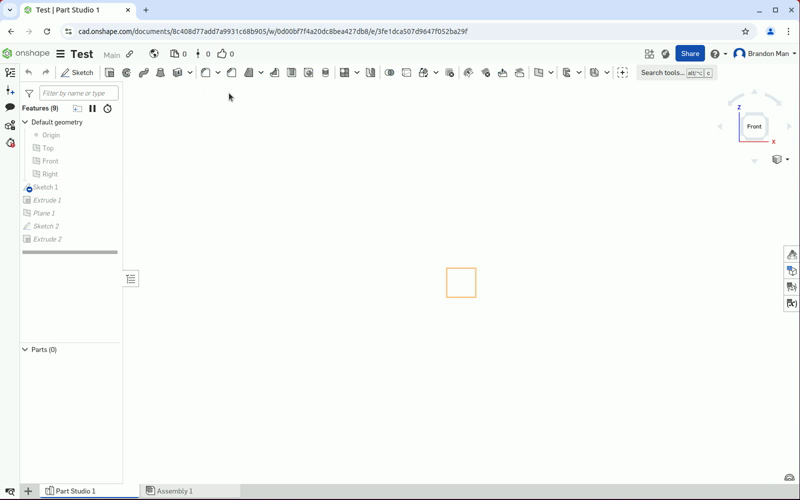
key(shift+s)
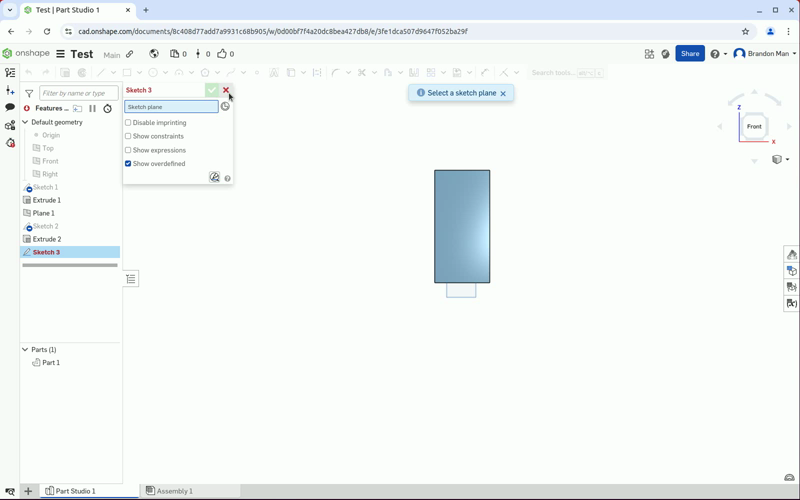
mouse_move(73, 215)
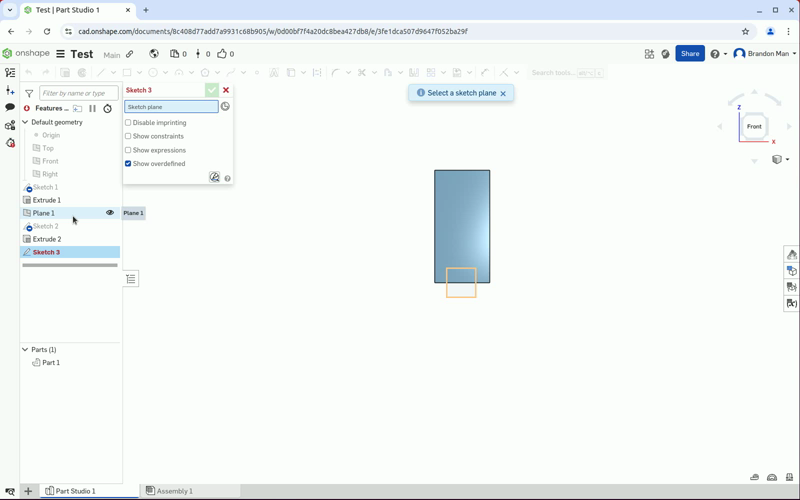
click(73, 215)
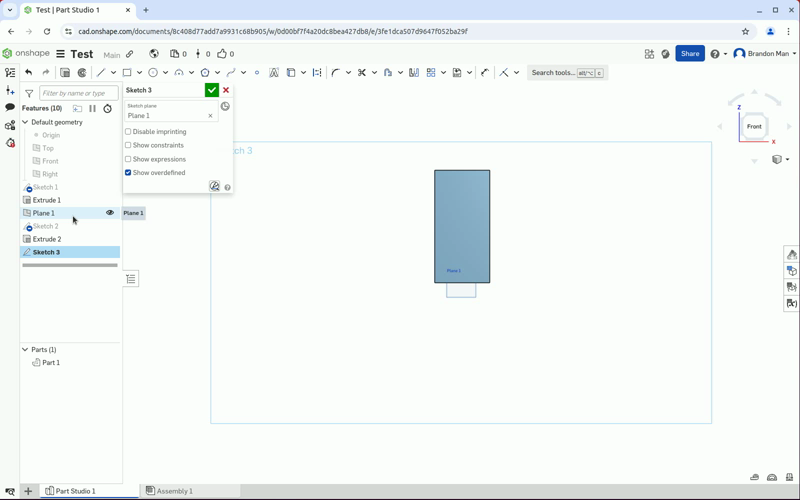
mouse_move(73, 352)
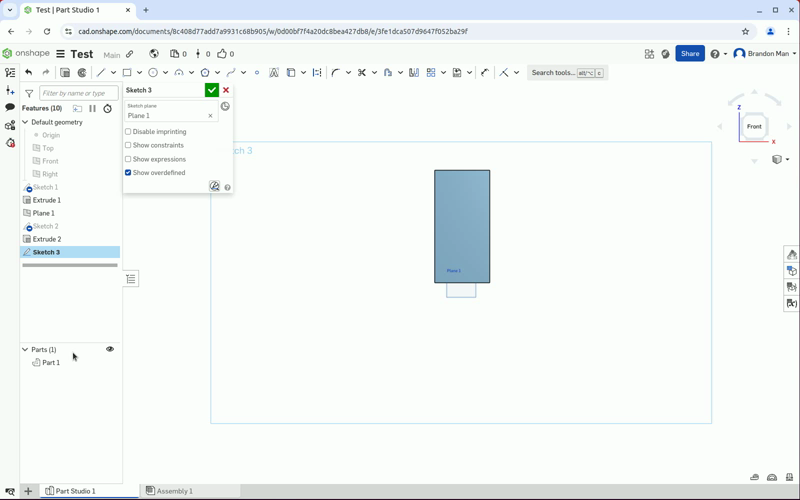
key(y)
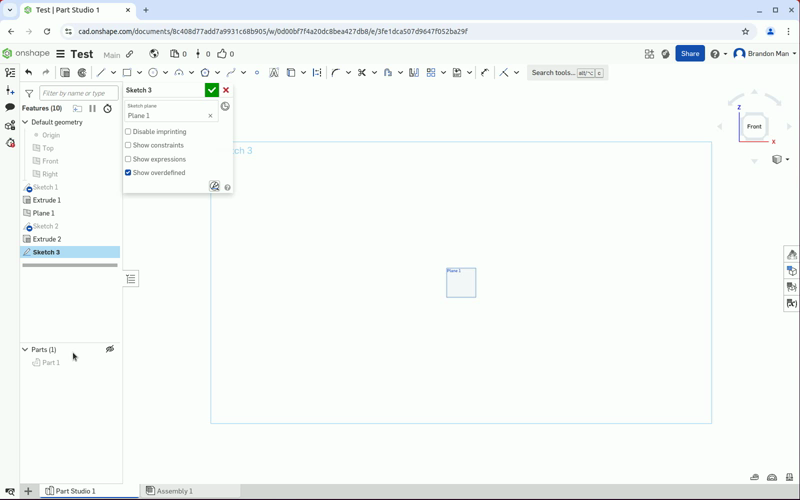
key(c)
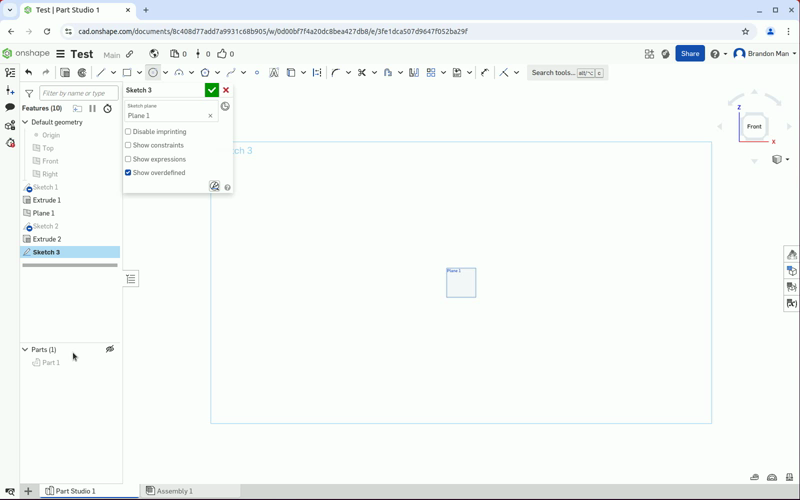
key_down(shift)
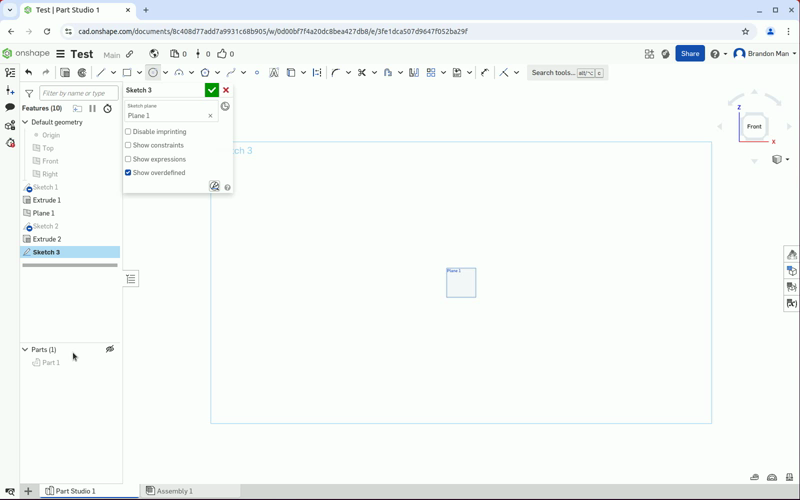
mouse_move(460, 249)
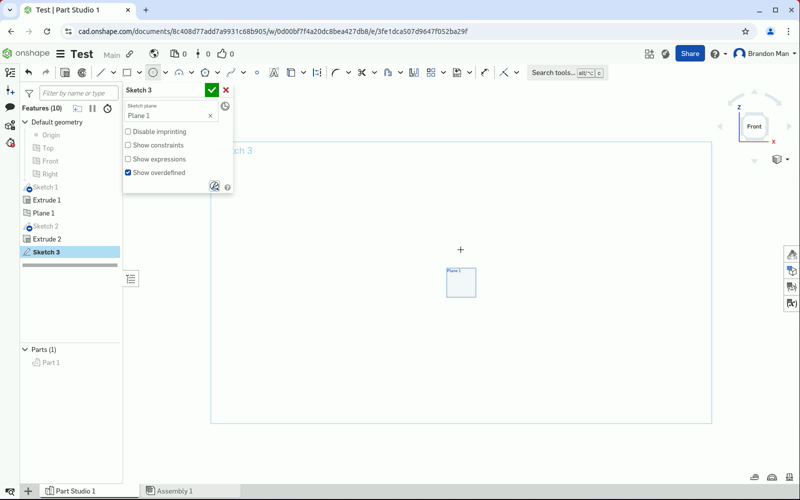
click(460, 249)
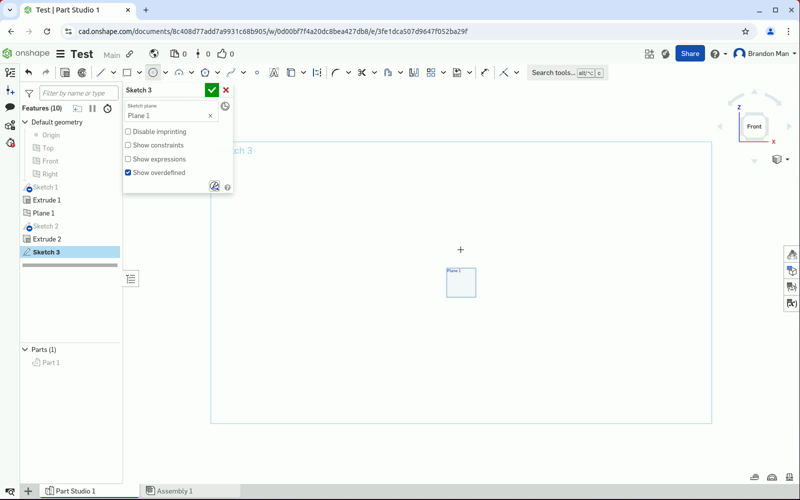
key_up(shift)
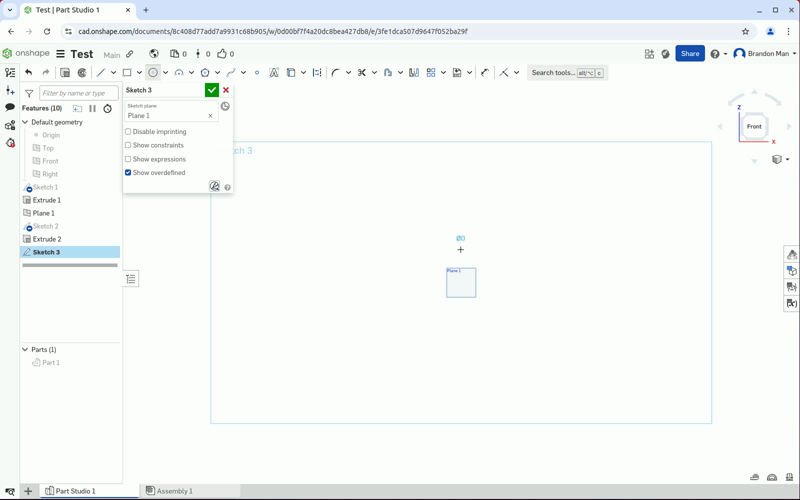
mouse_move(470, 249)
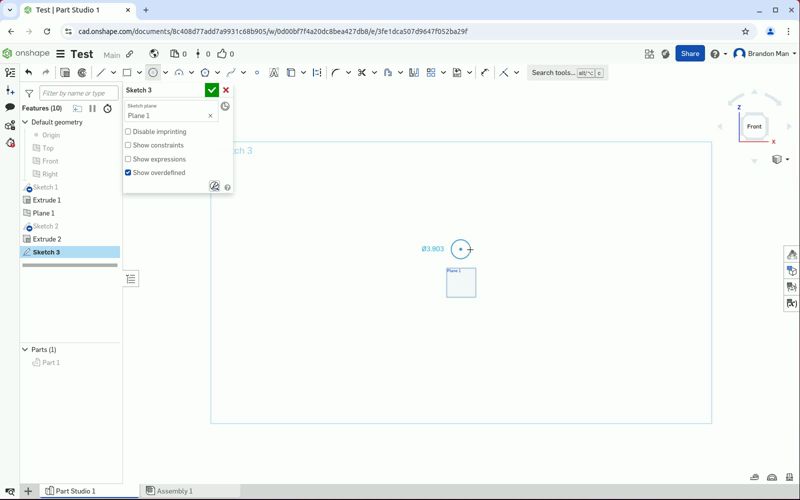
click(470, 249)
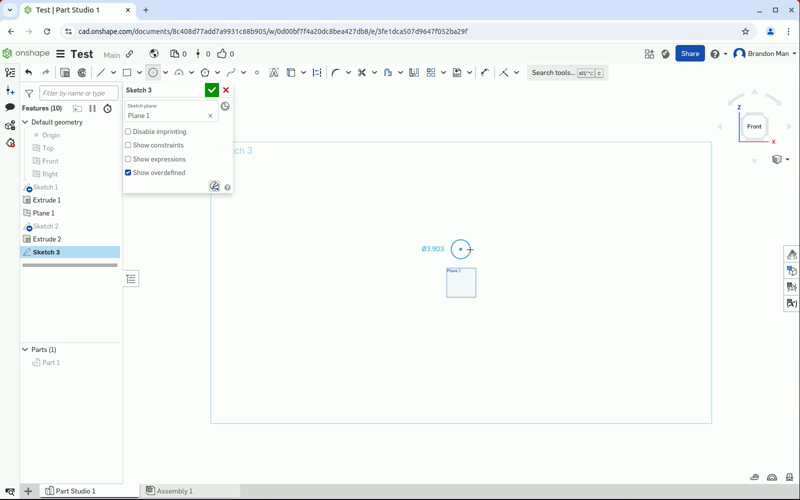
key(esc)
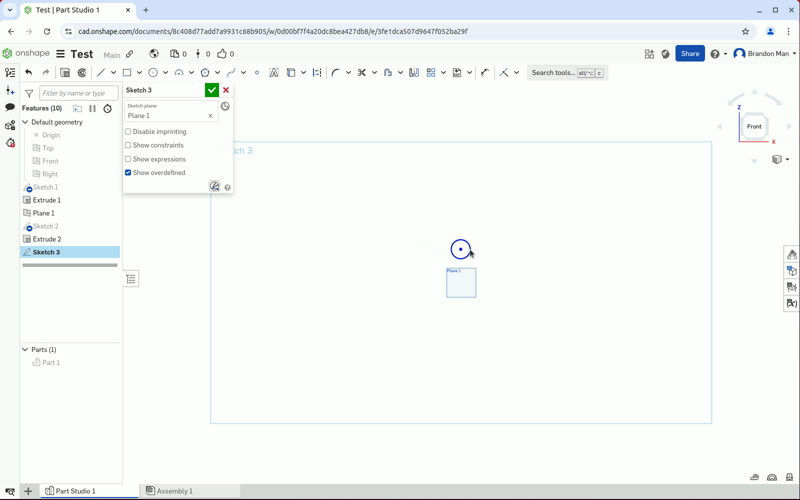
mouse_move(452, 245)
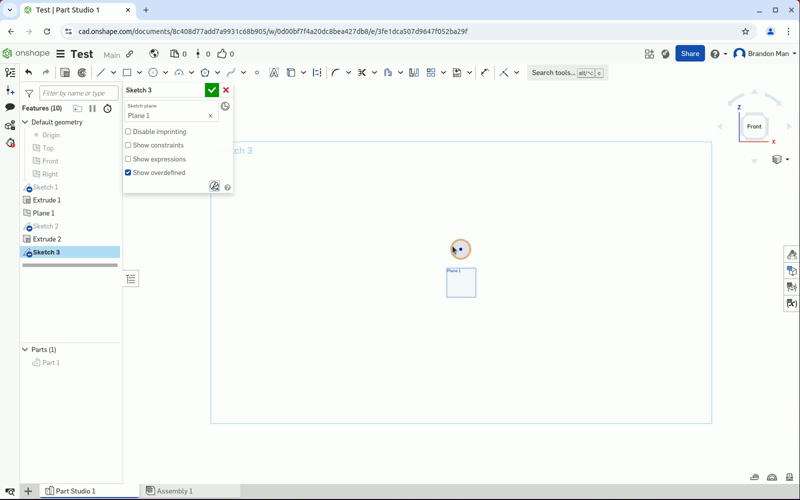
scroll(6)
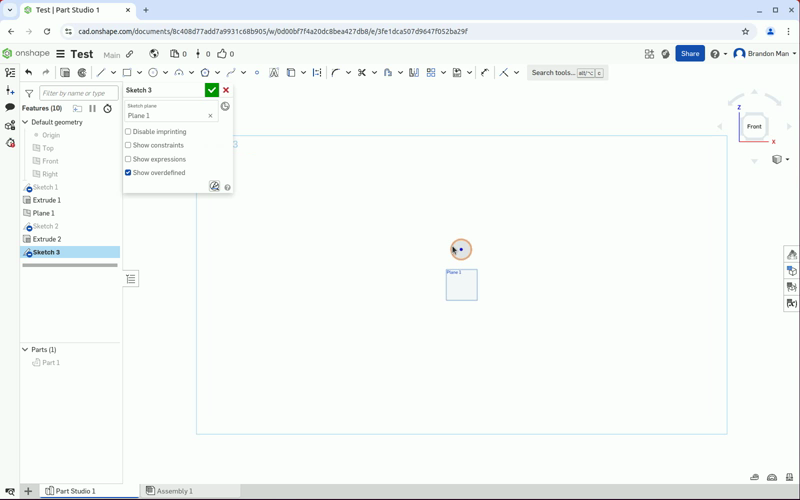
scroll(6)
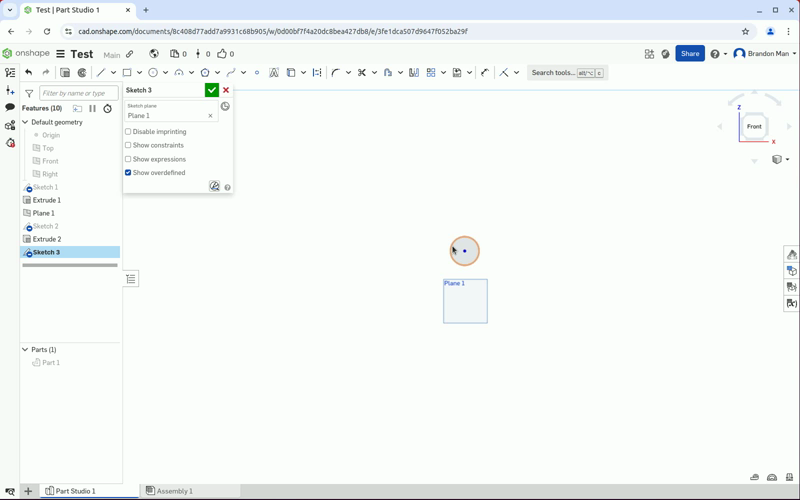
scroll(6)
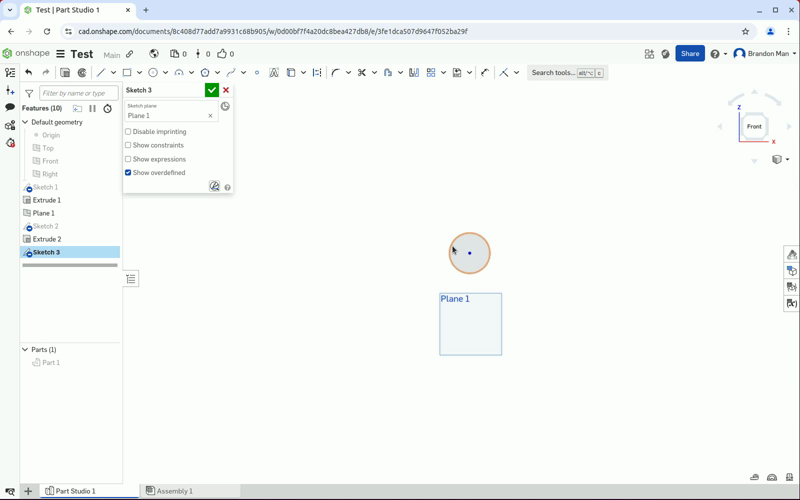
scroll(6)
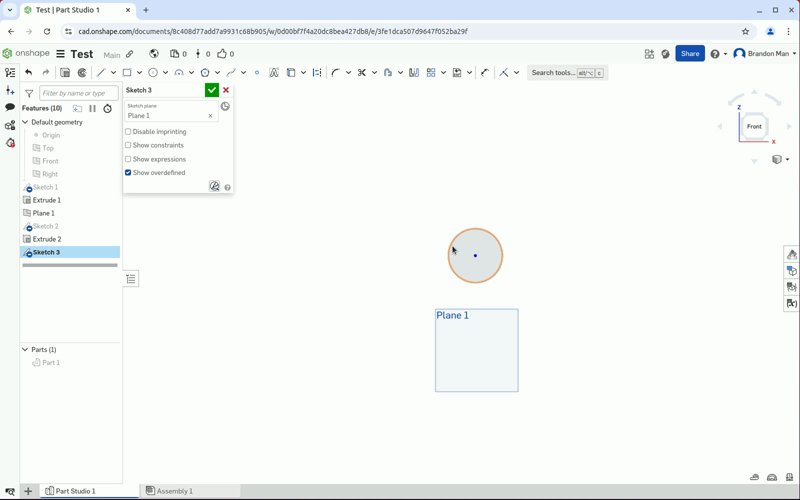
scroll(6)
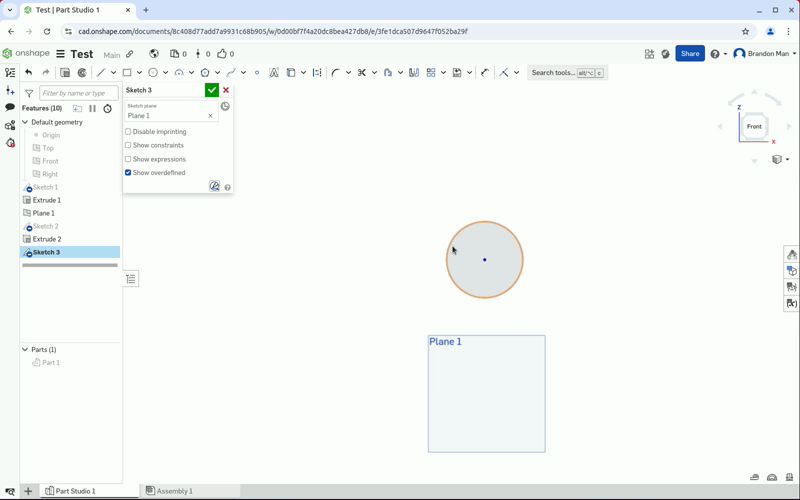
scroll(6)
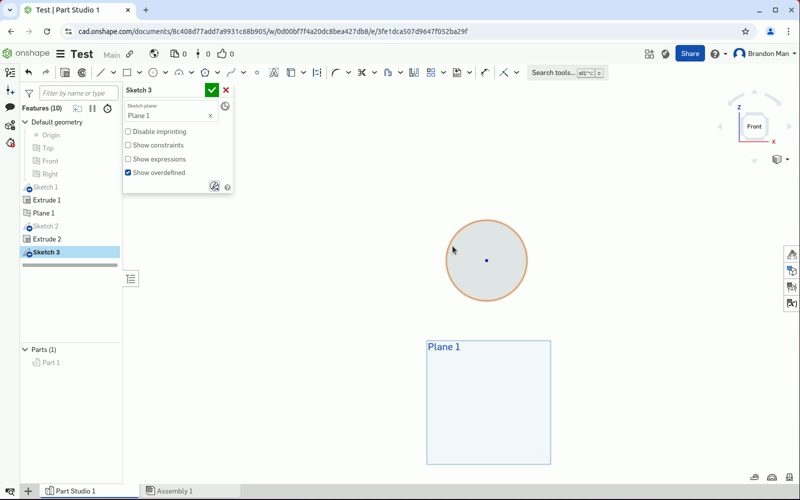
scroll(6)
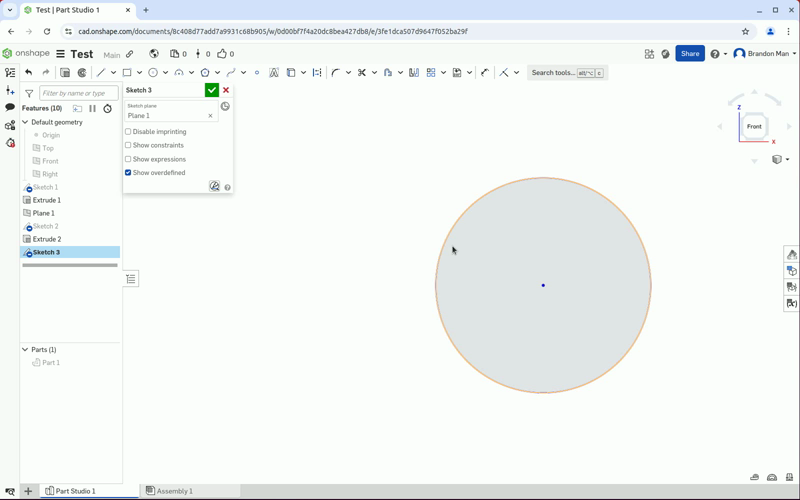
click(452, 245)
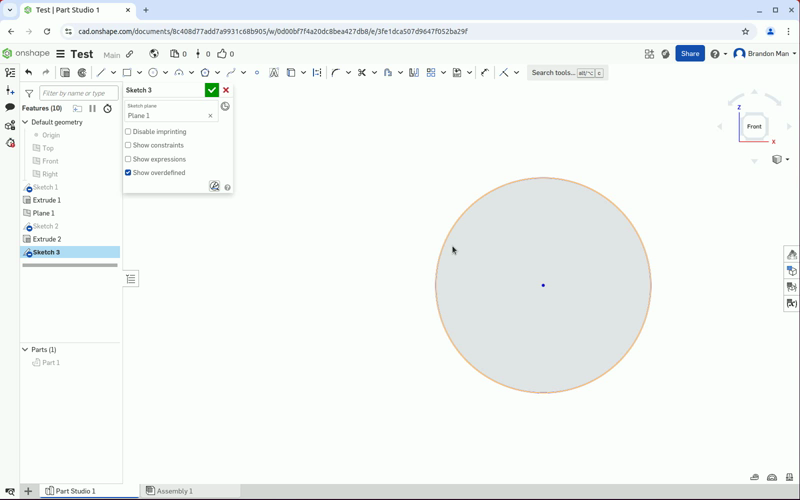
scroll(-6)
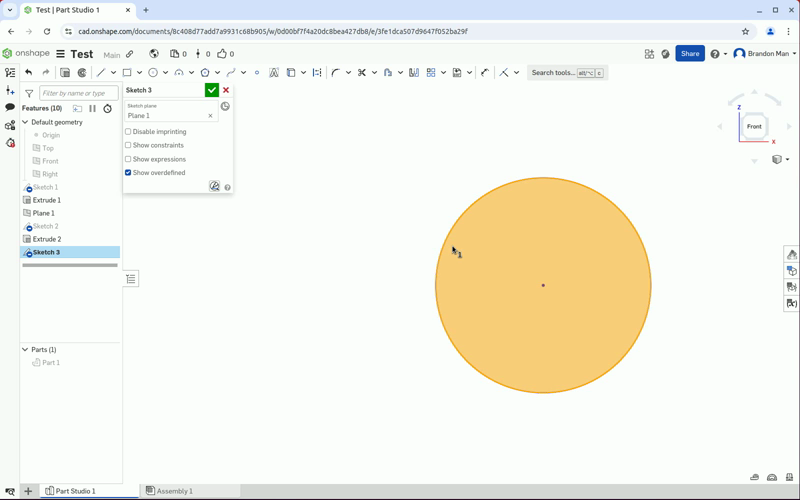
scroll(-6)
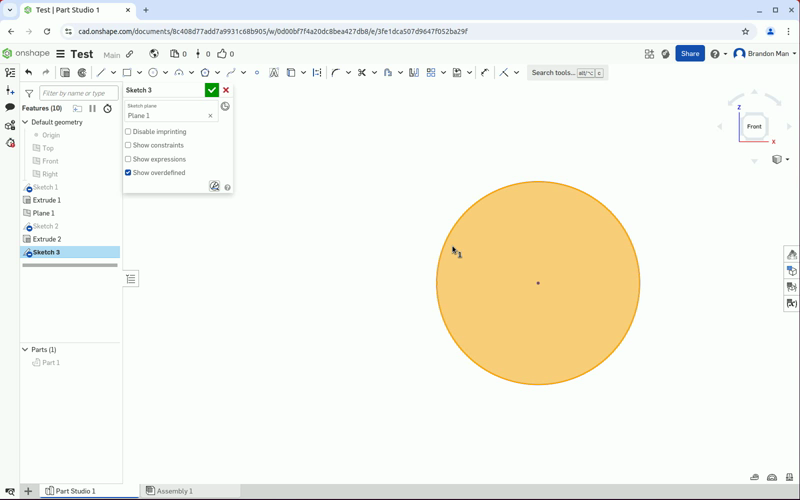
scroll(-6)
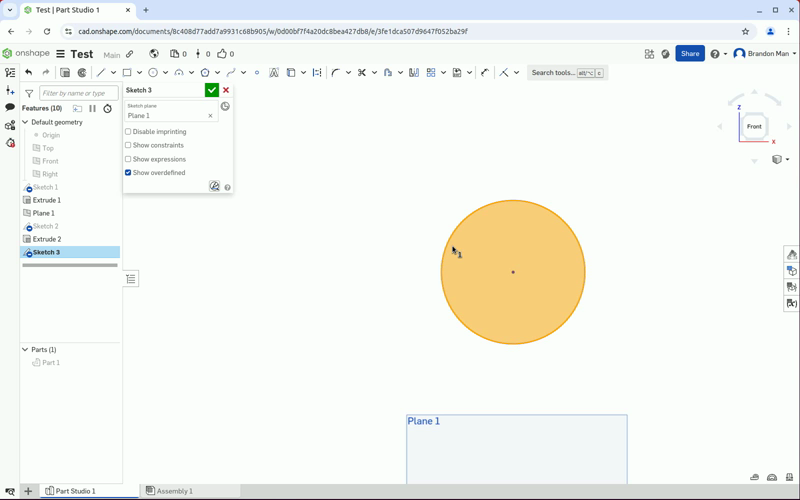
scroll(-6)
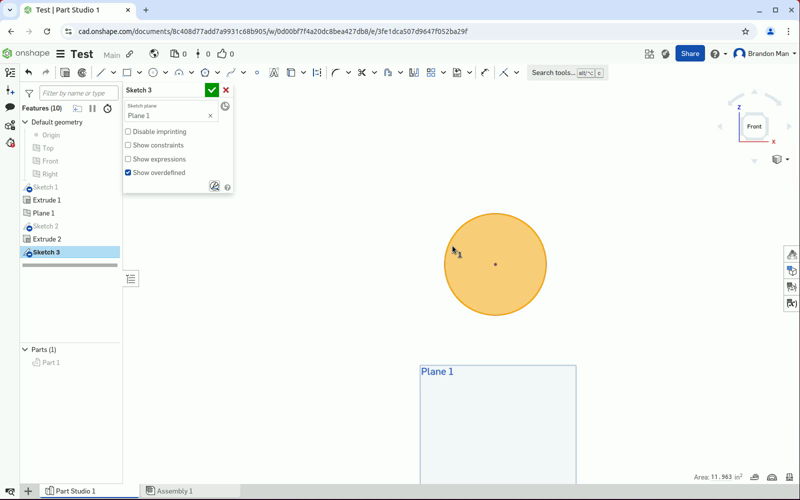
scroll(-6)
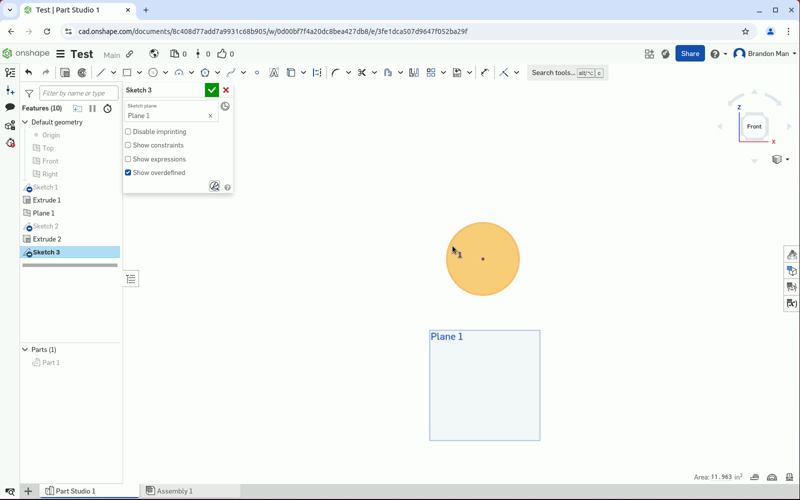
scroll(-6)
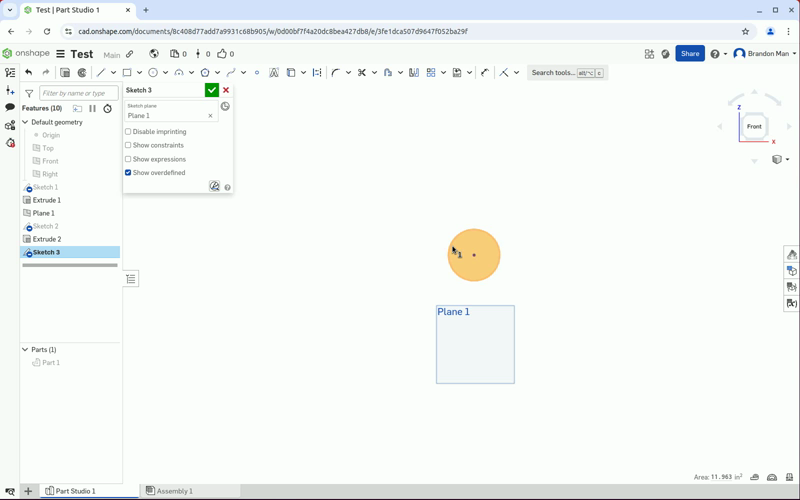
scroll(-6)
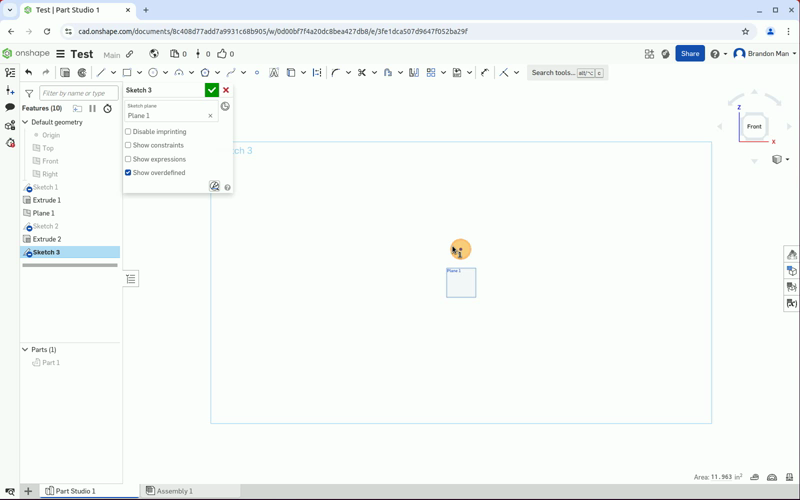
mouse_move(73, 352)
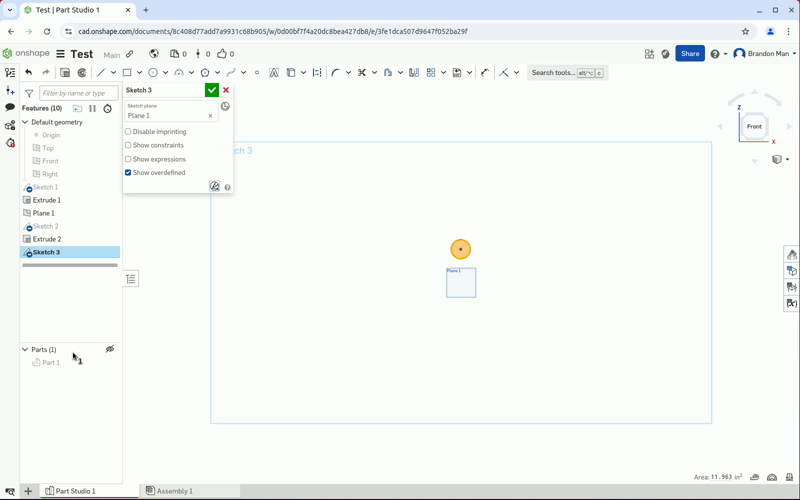
key(shift+y)
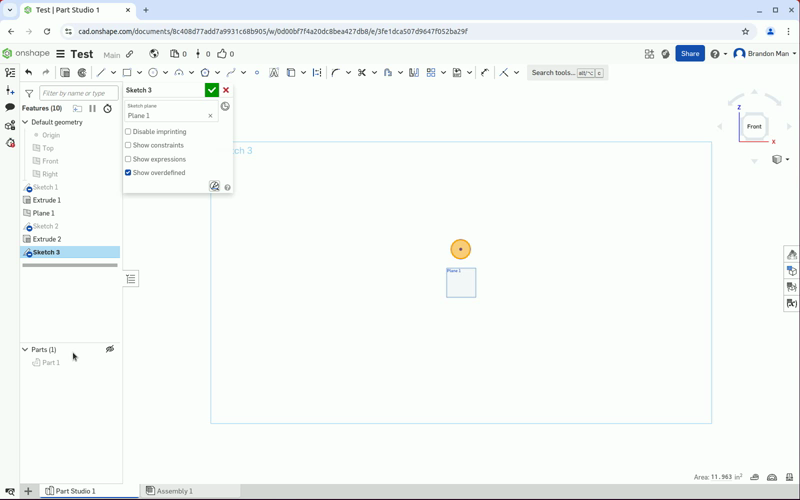
key(shift+e)
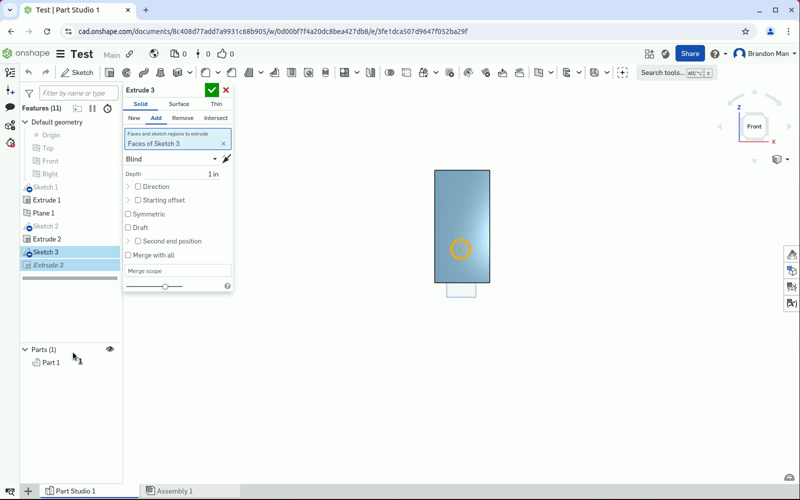
mouse_move(143, 106)
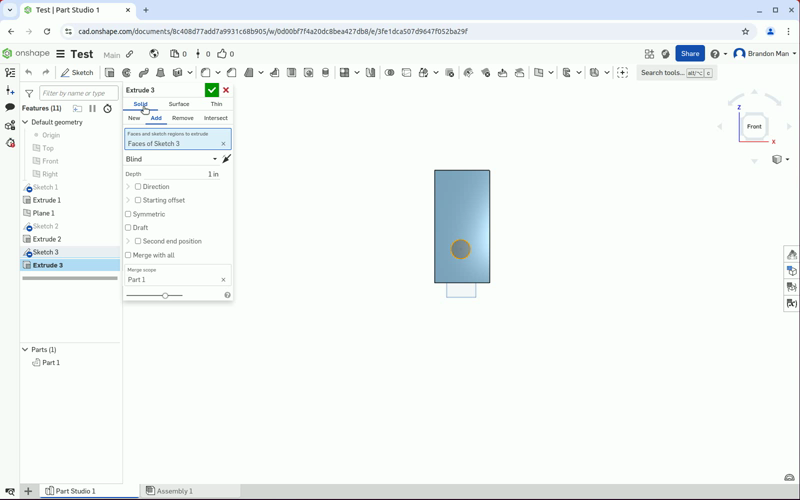
click(143, 106)
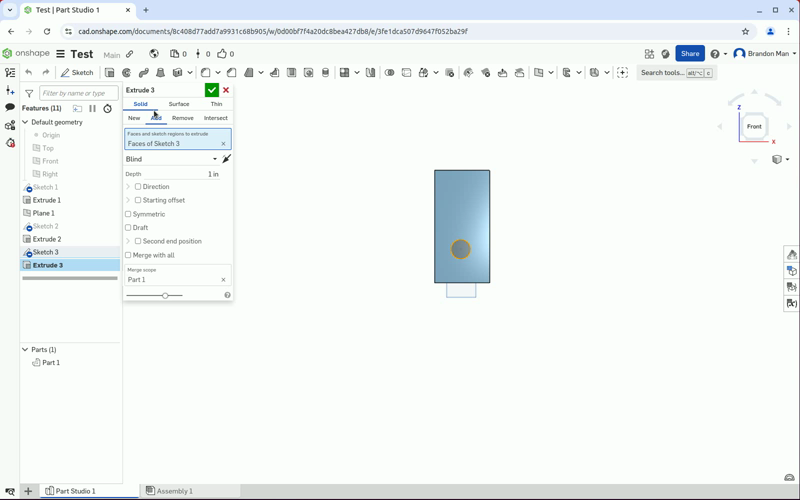
mouse_move(186, 120)
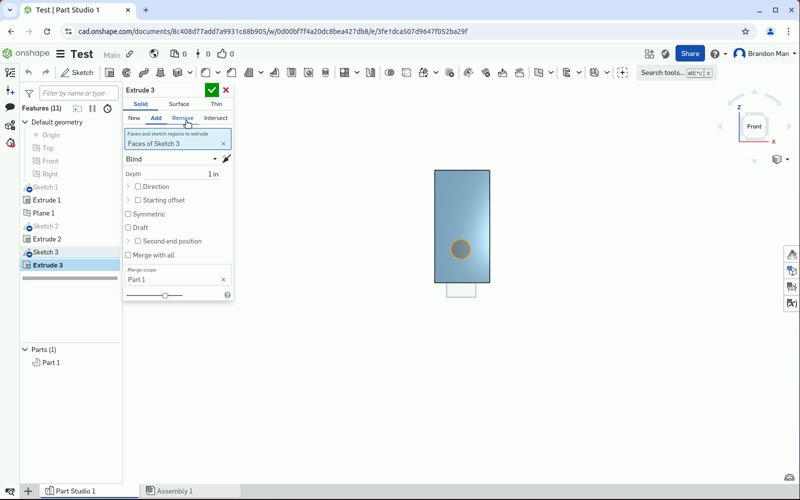
click(186, 120)
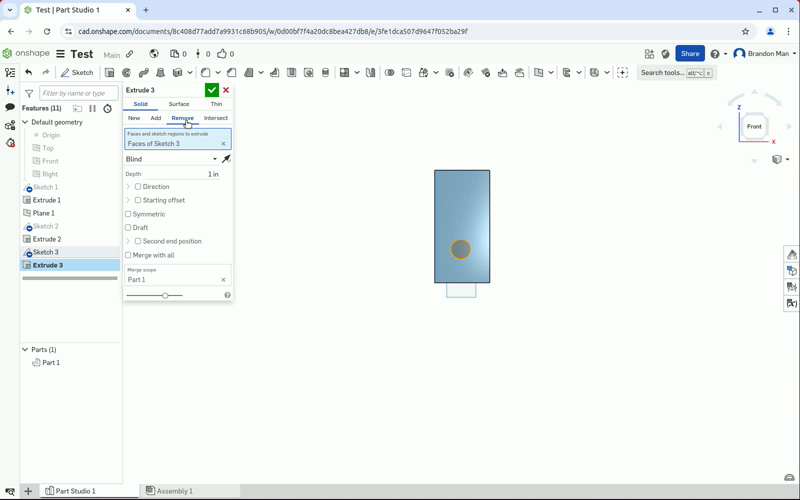
key(tab, 4)
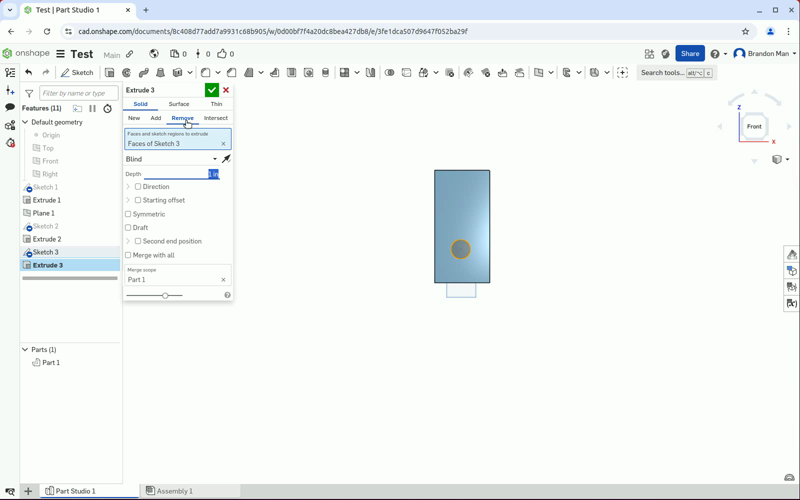
text(3.611)
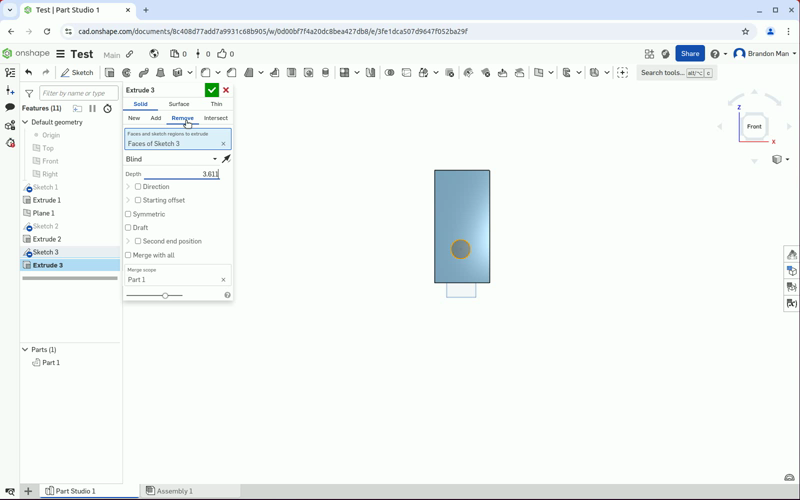
key(tab, 6)
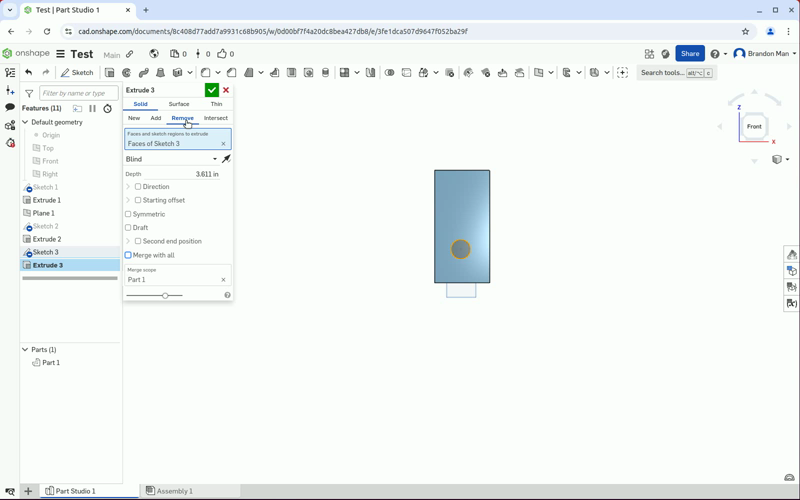
key(space)
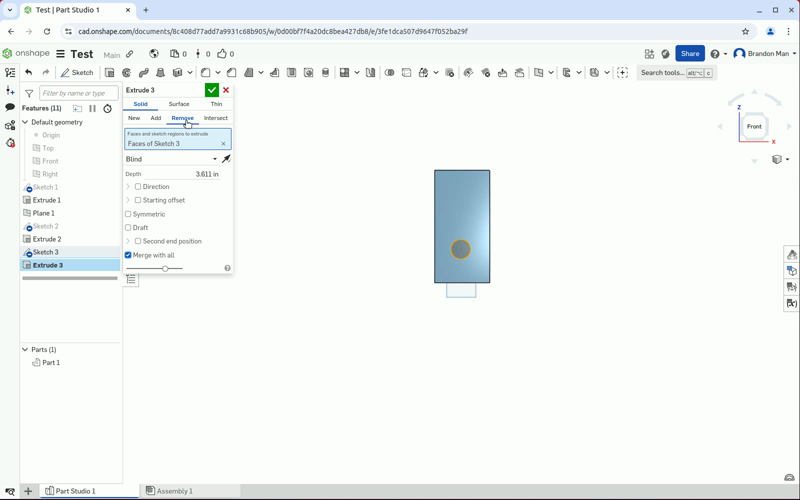
key(enter)
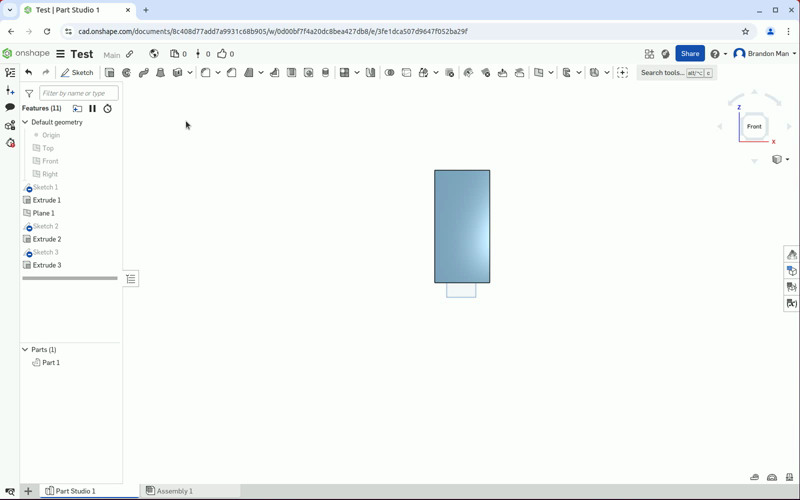
key(shift+h)
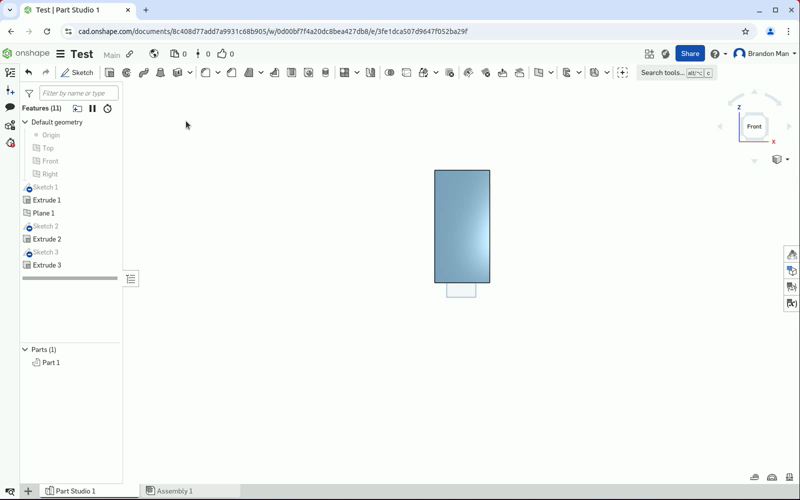
key(shift+h)
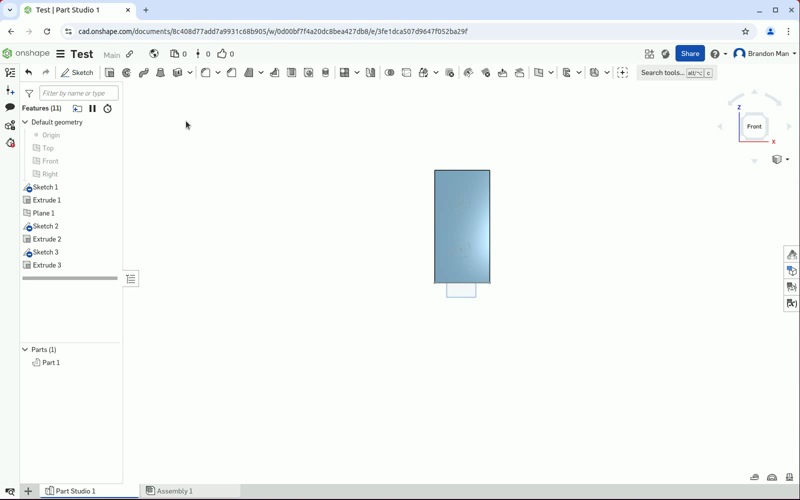
key(shift+7)
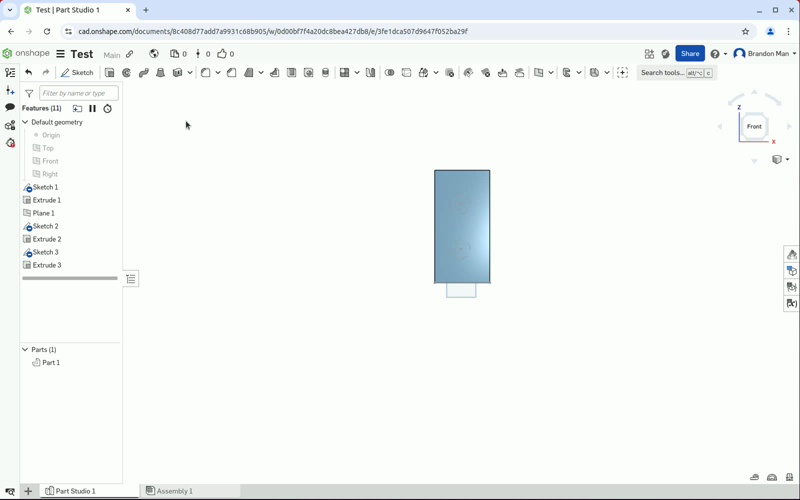
key(left, 2)
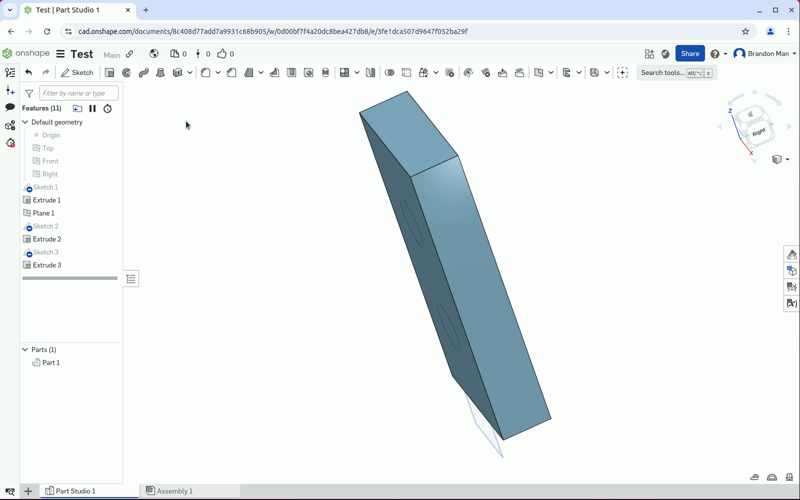
key(down, 2)
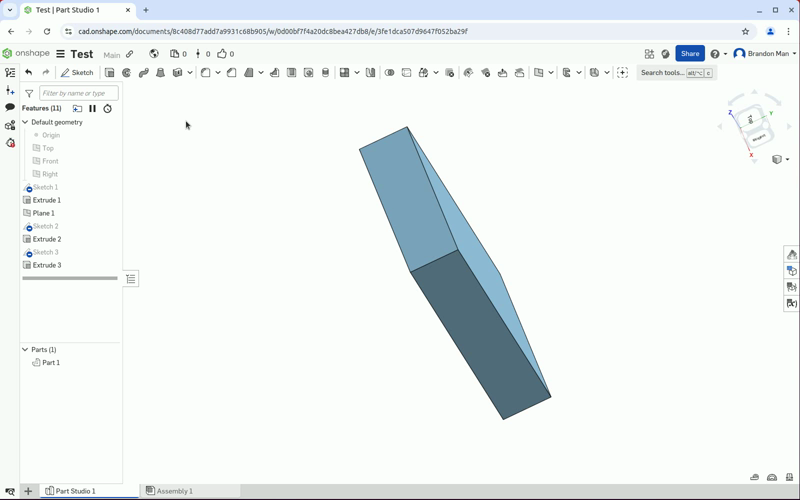
key(up, 2)
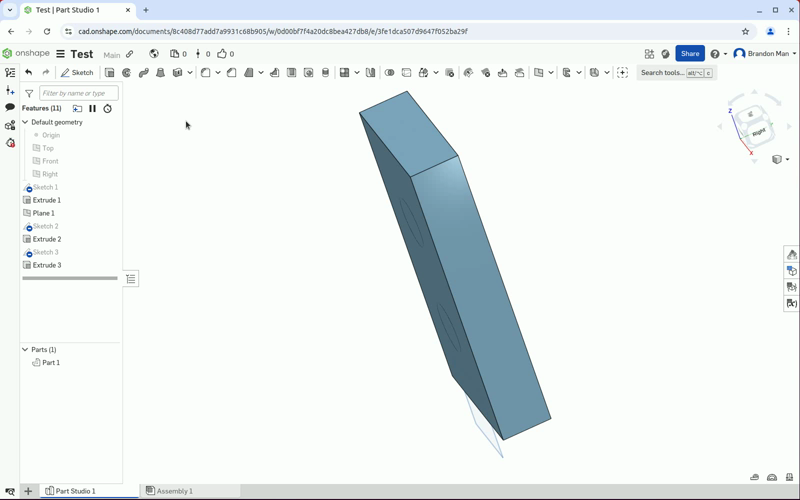
key(right, 2)
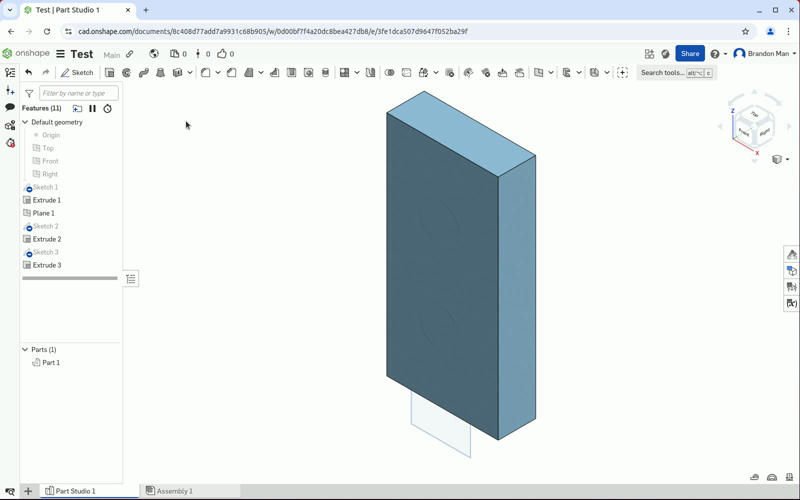
mouse_move(73, 189)
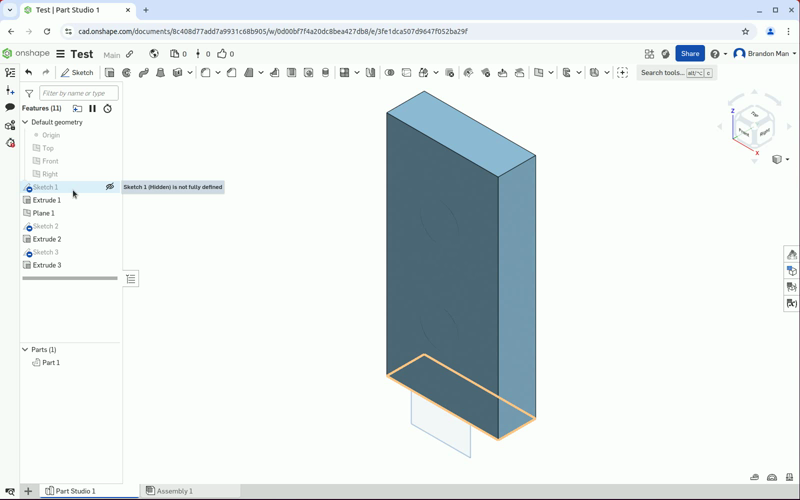
click(73, 189)